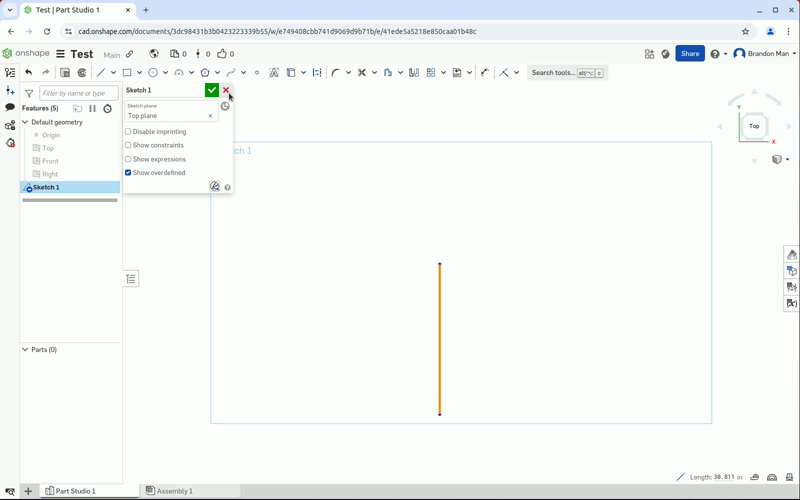
key(shift+h)
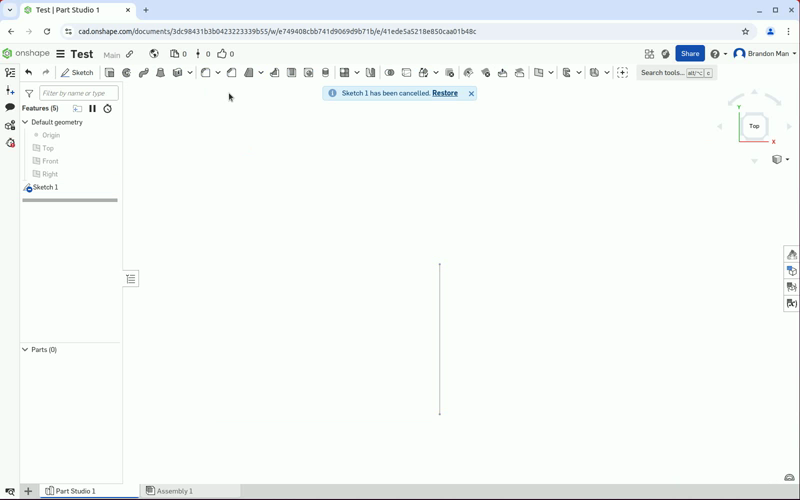
key(shift+s)
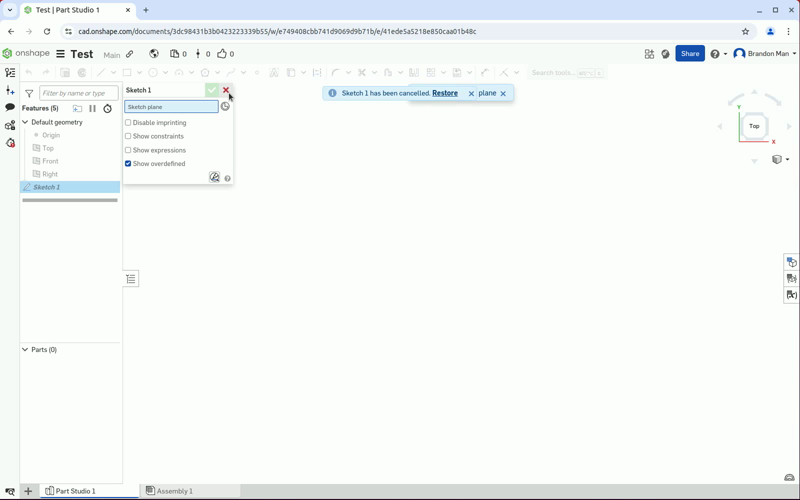
mouse_move(73, 150)
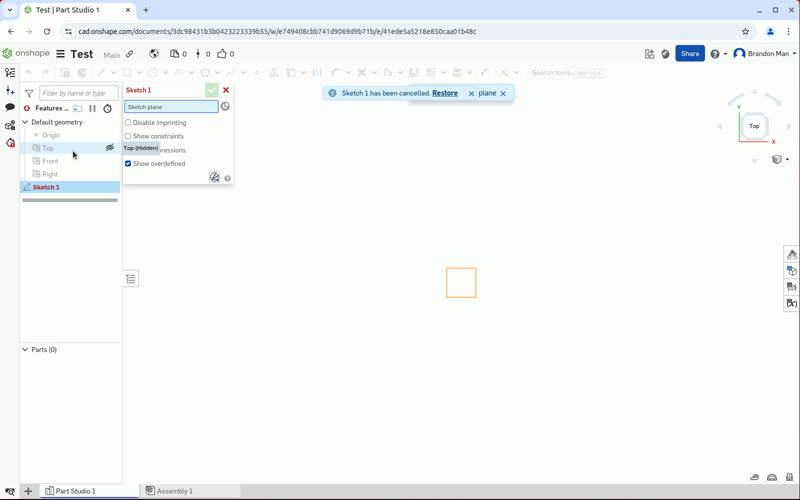
click(73, 150)
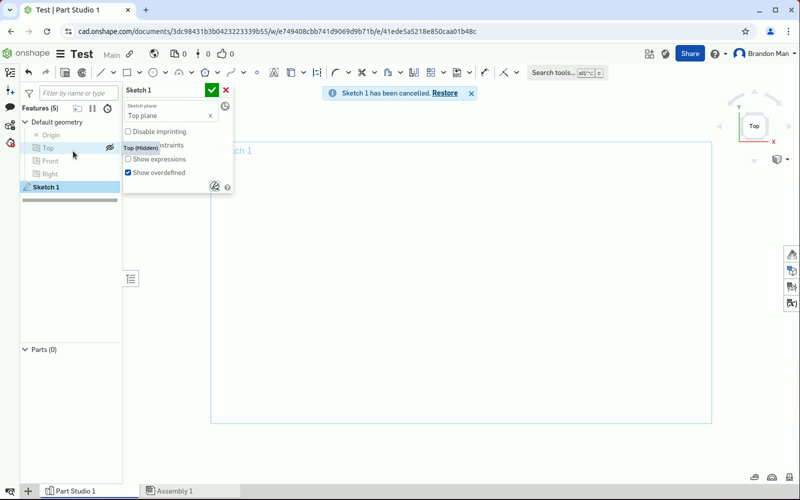
mouse_move(73, 352)
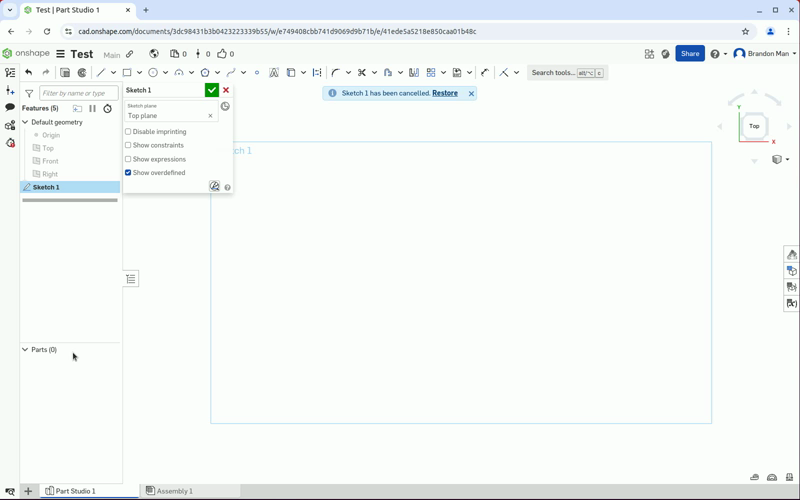
key(y)
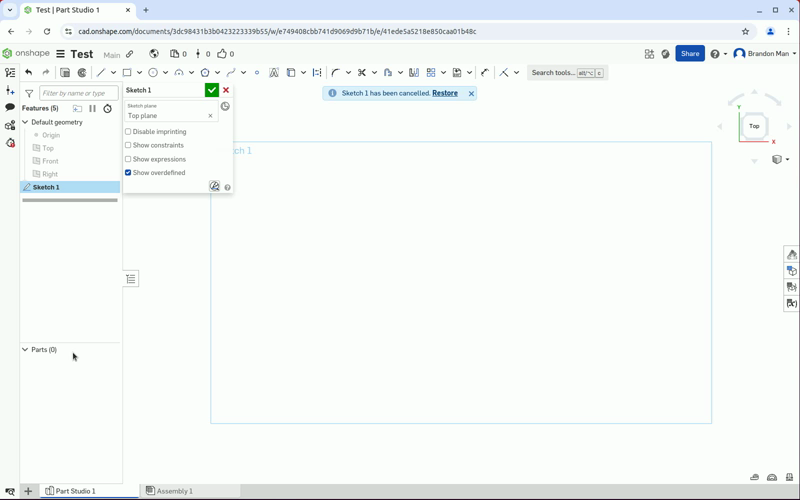
key(l)
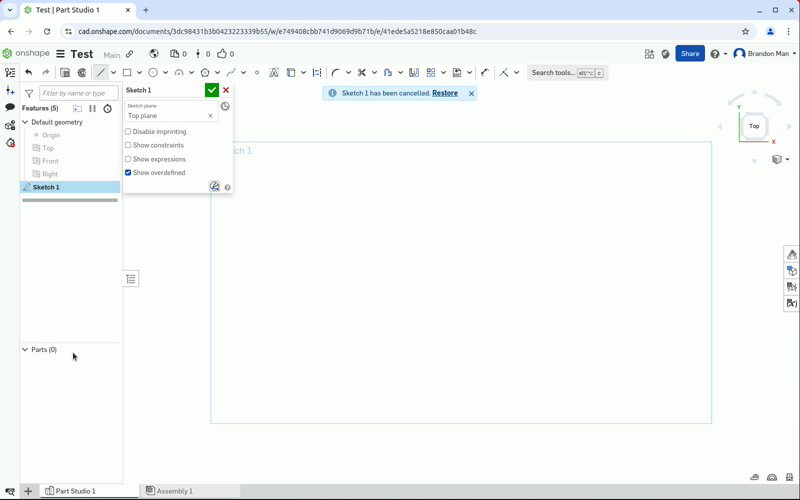
key_down(shift)
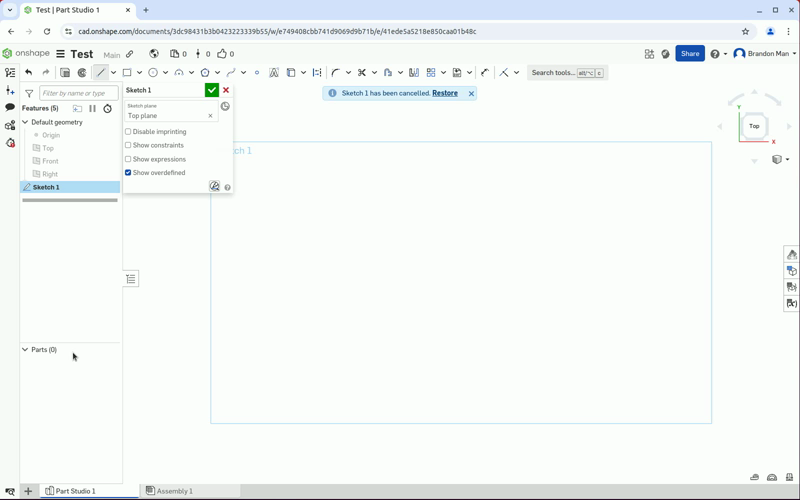
mouse_move(356, 282)
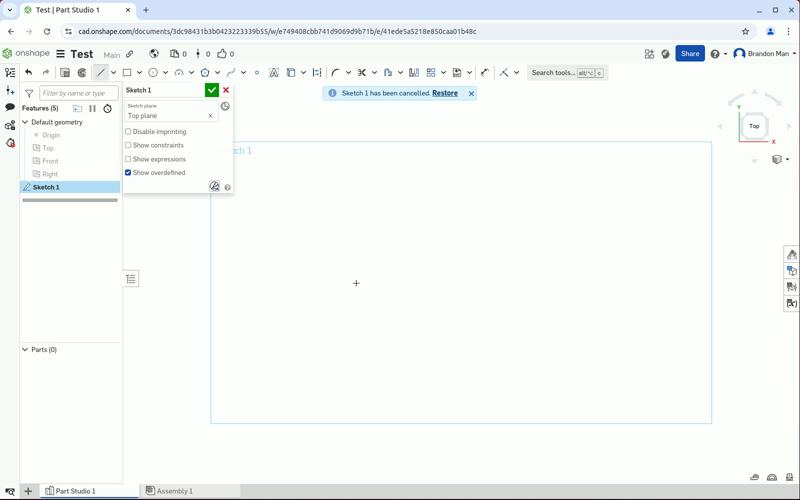
click(356, 282)
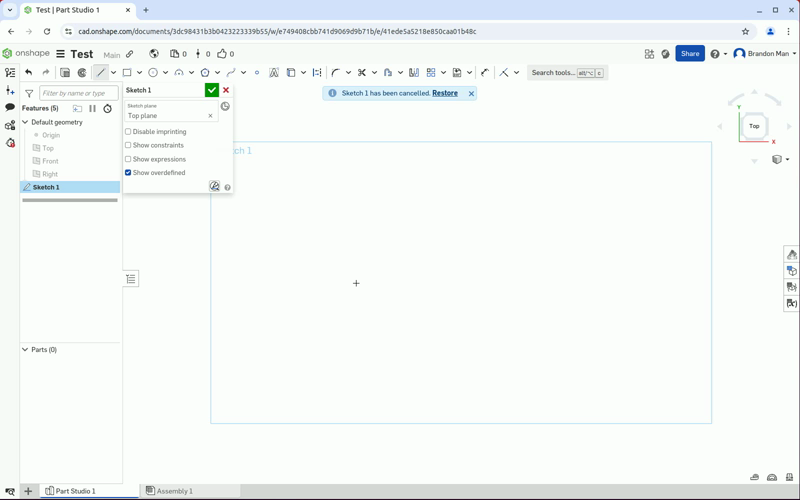
key_up(shift)
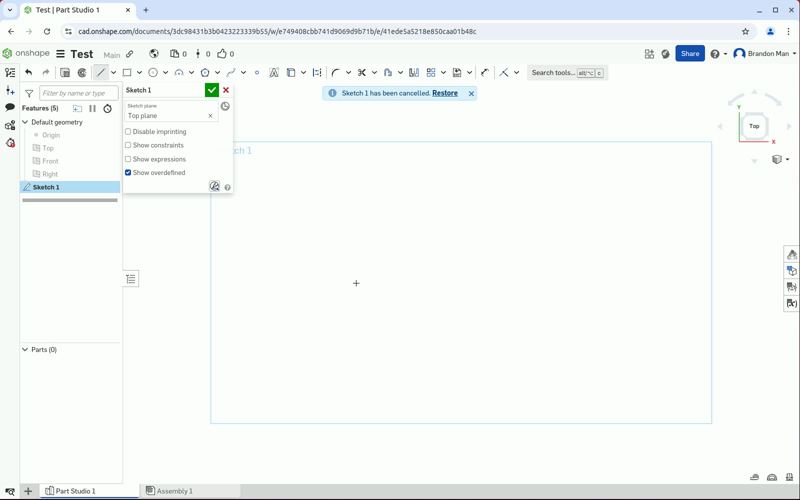
key_down(shift)
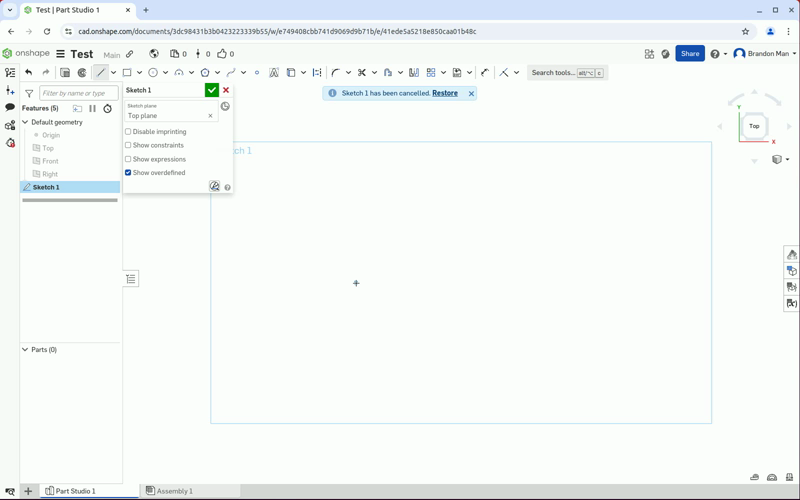
mouse_move(460, 282)
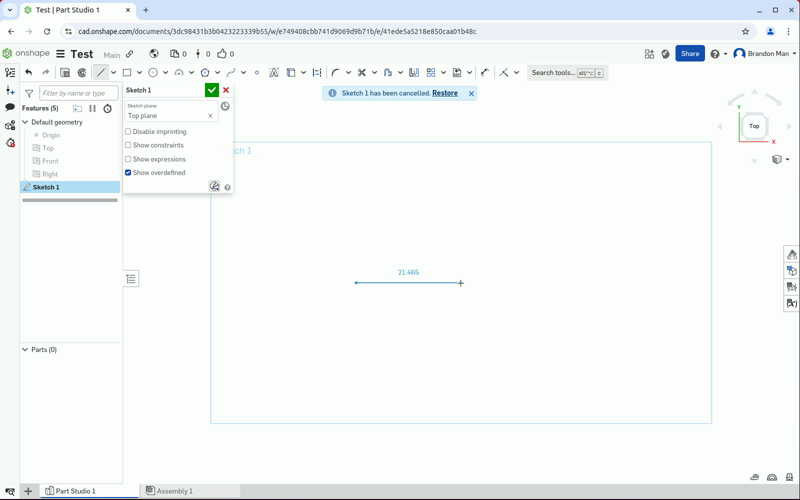
click(460, 282)
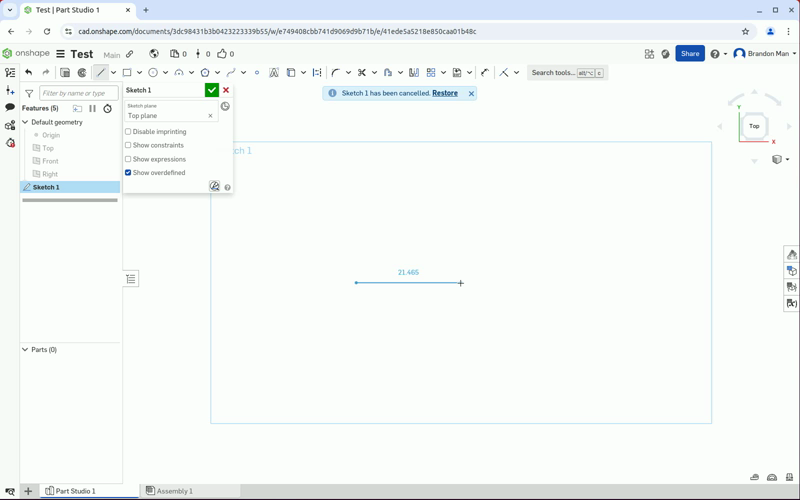
key_up(shift)
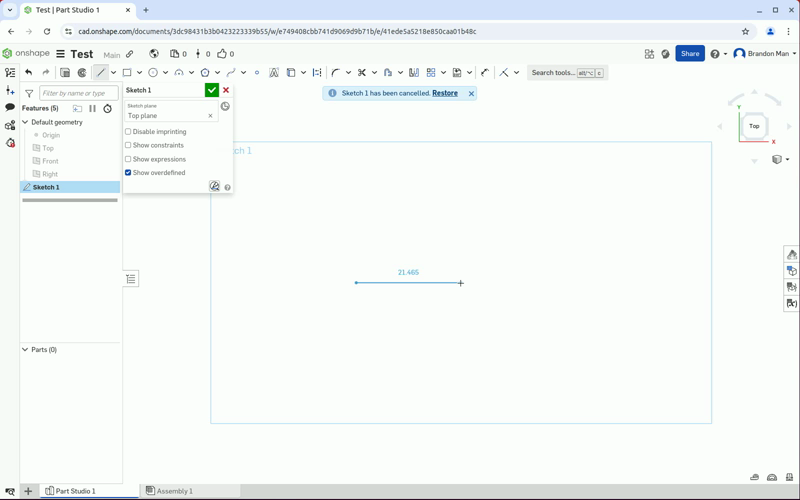
key_down(shift)
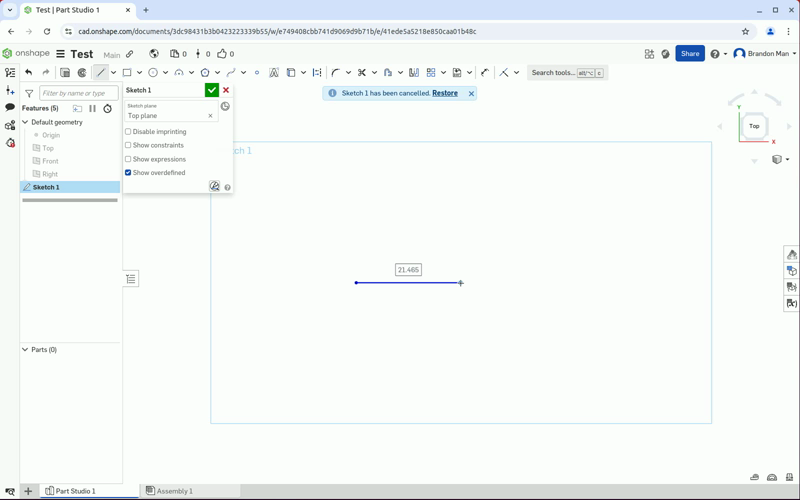
mouse_move(460, 170)
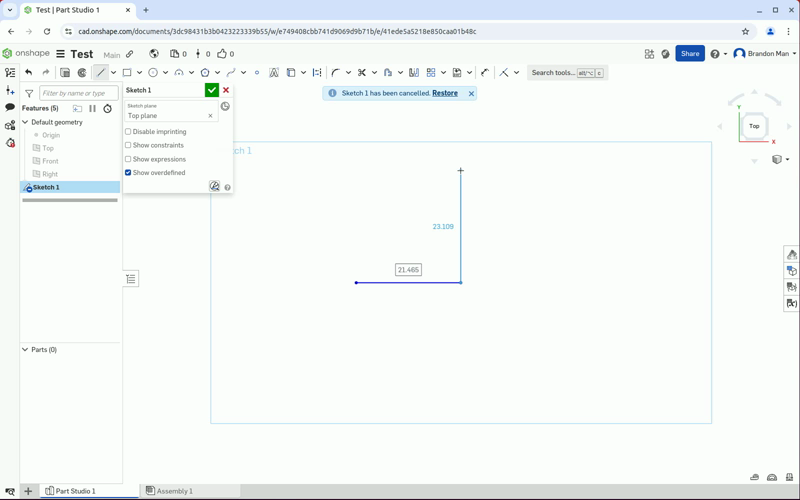
click(460, 170)
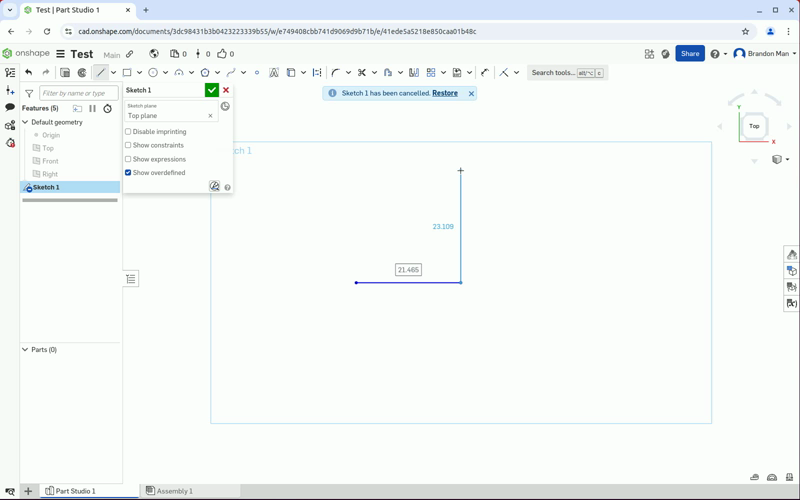
key_up(shift)
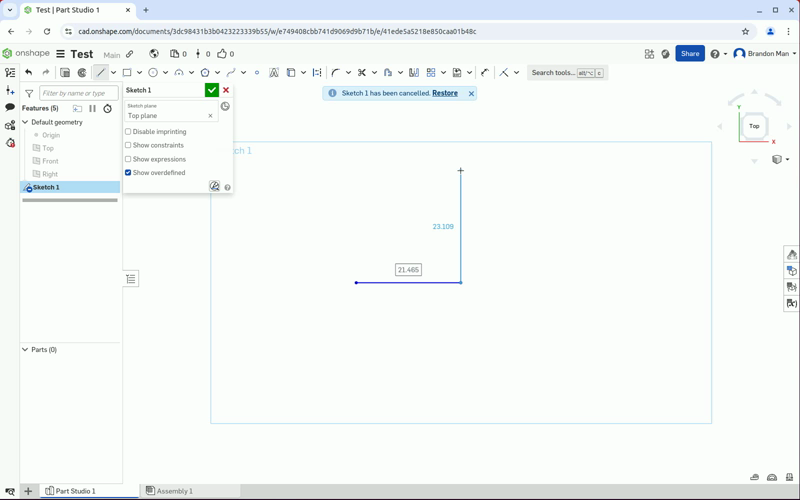
key_down(shift)
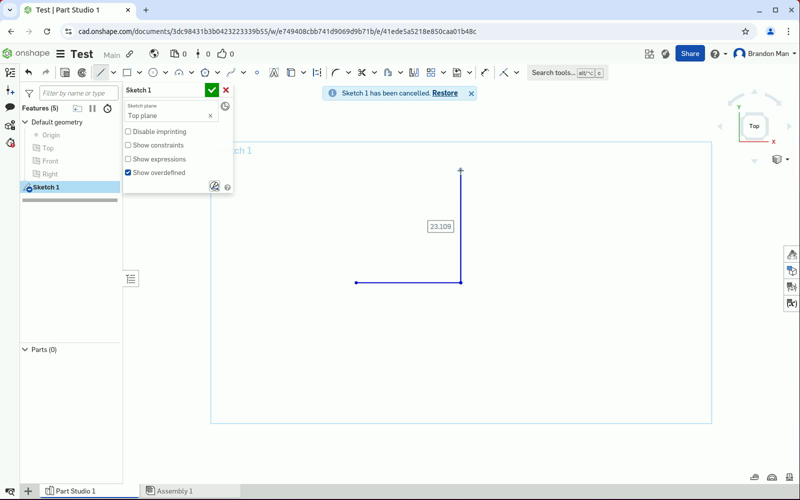
mouse_move(490, 170)
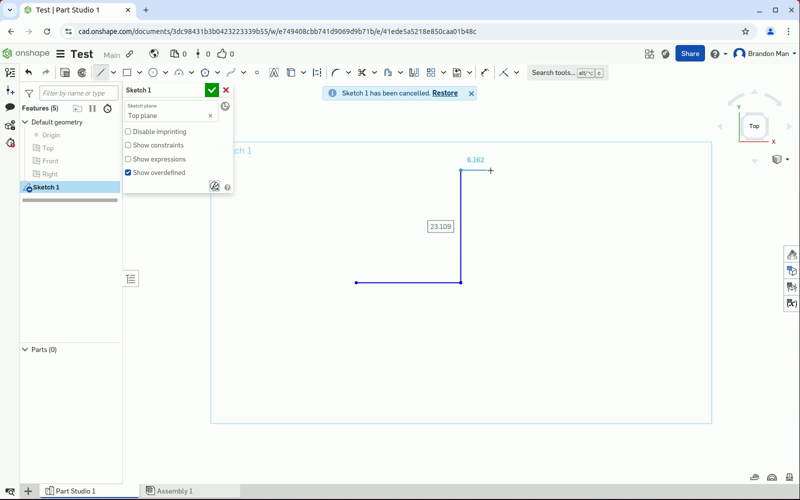
mouse_move(413, 170)
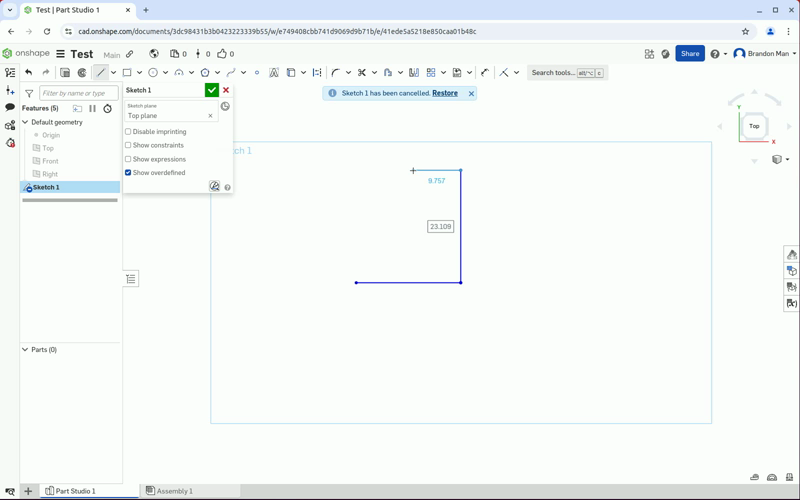
click(413, 170)
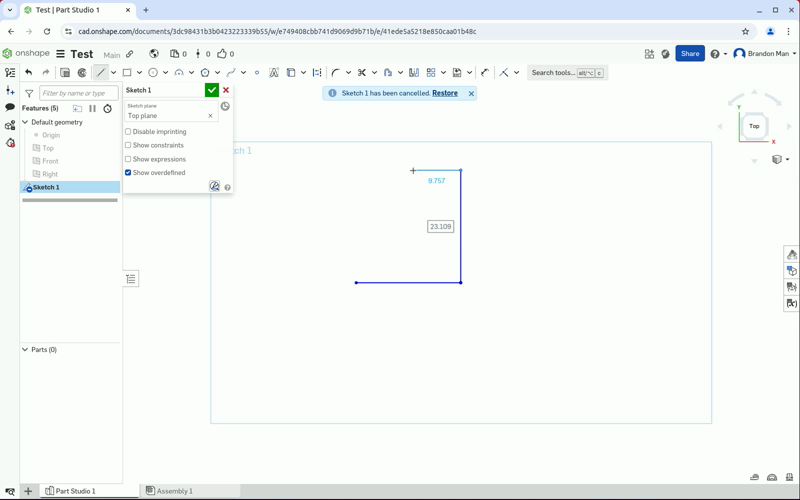
key_up(shift)
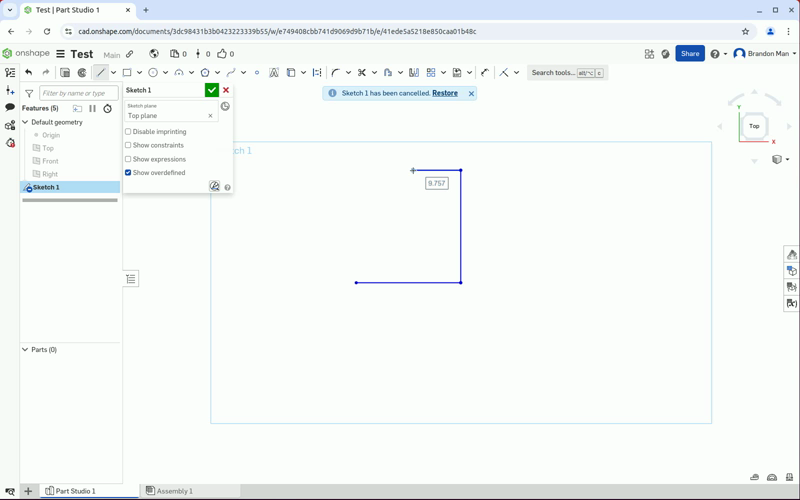
key_down(shift)
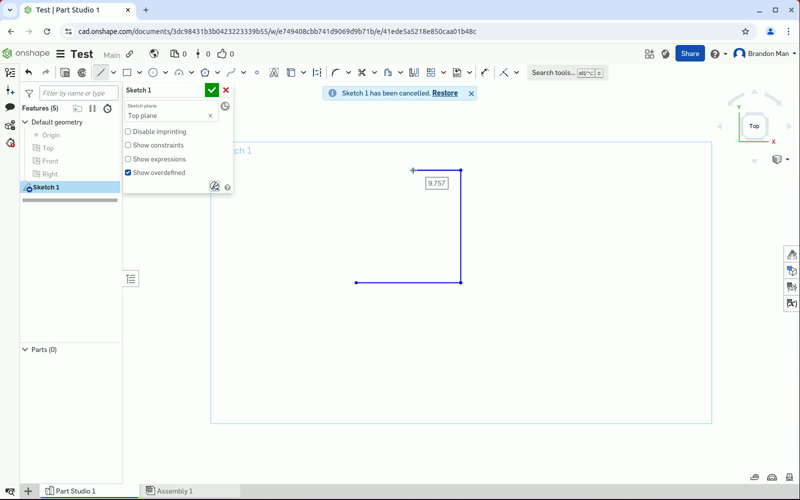
mouse_move(356, 282)
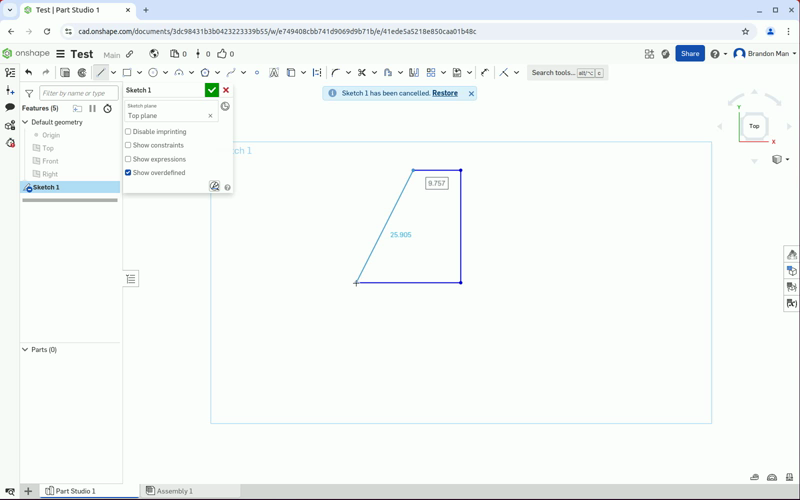
key_up(shift)
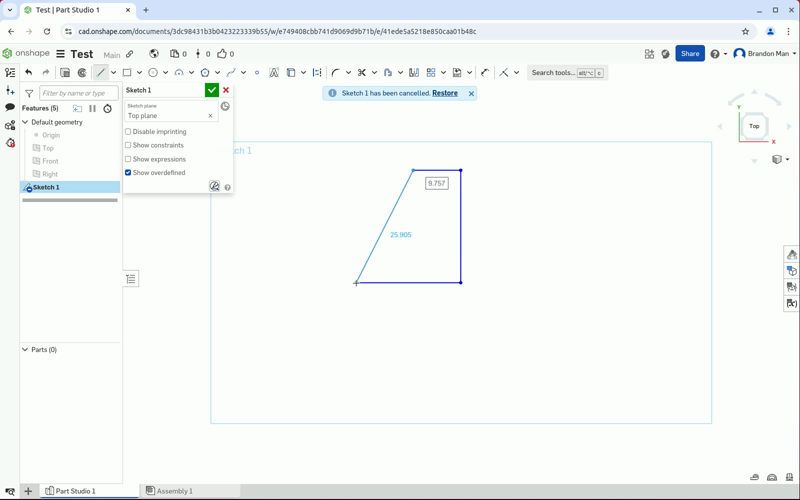
click(356, 282)
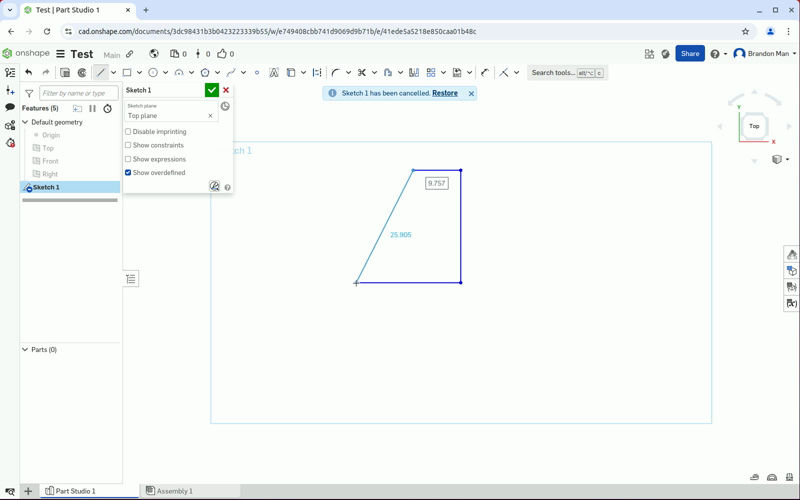
key(esc)
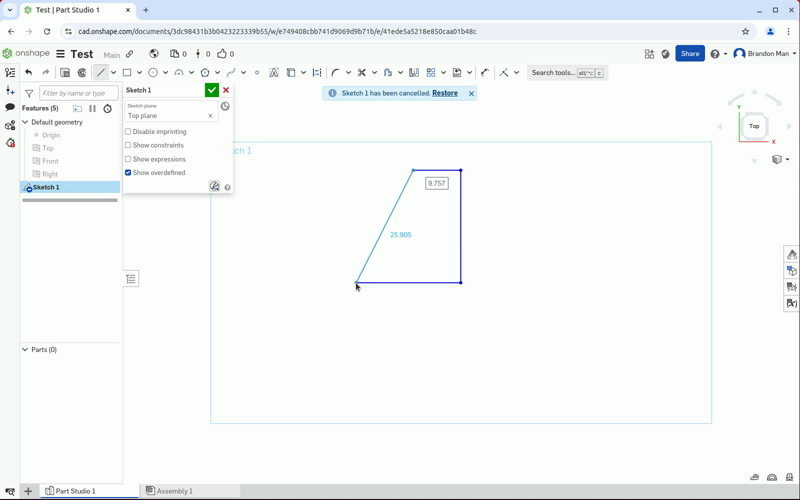
mouse_move(391, 253)
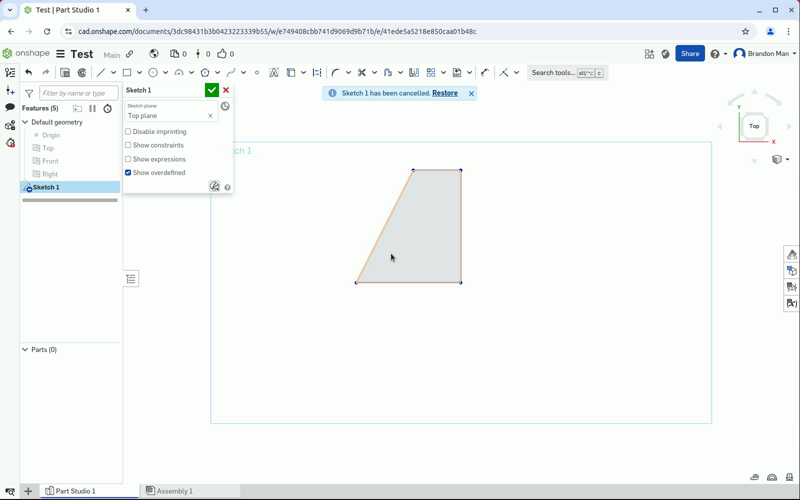
click(391, 253)
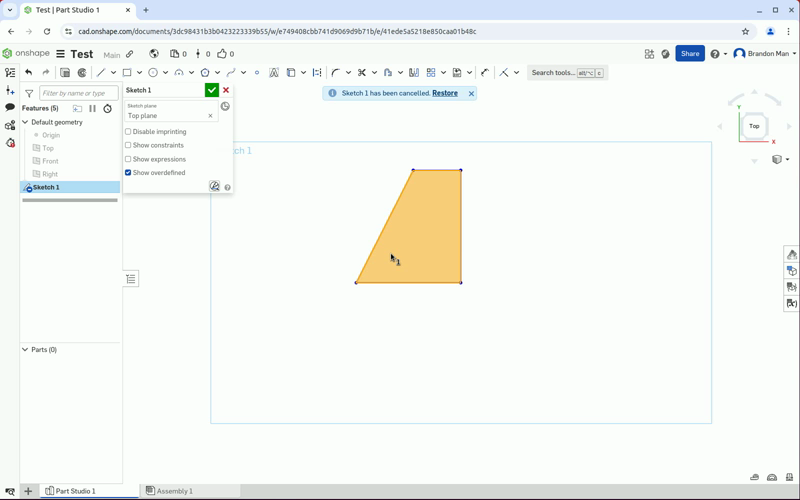
mouse_move(73, 352)
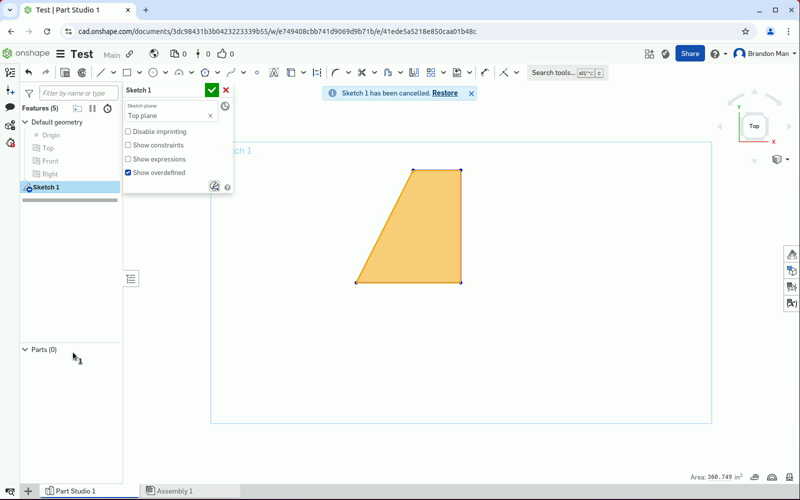
key(shift+y)
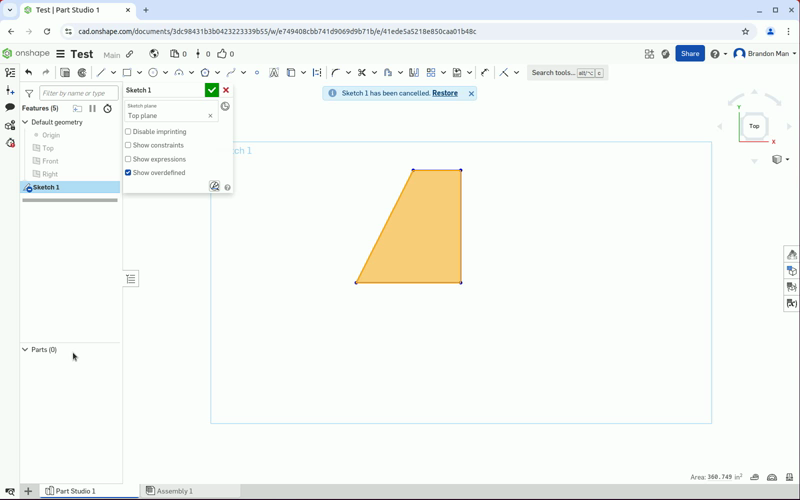
key(shift+e)
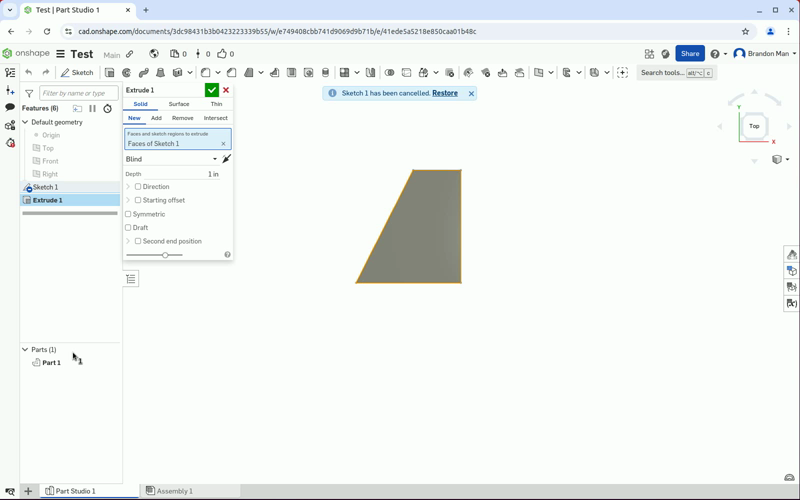
mouse_move(143, 106)
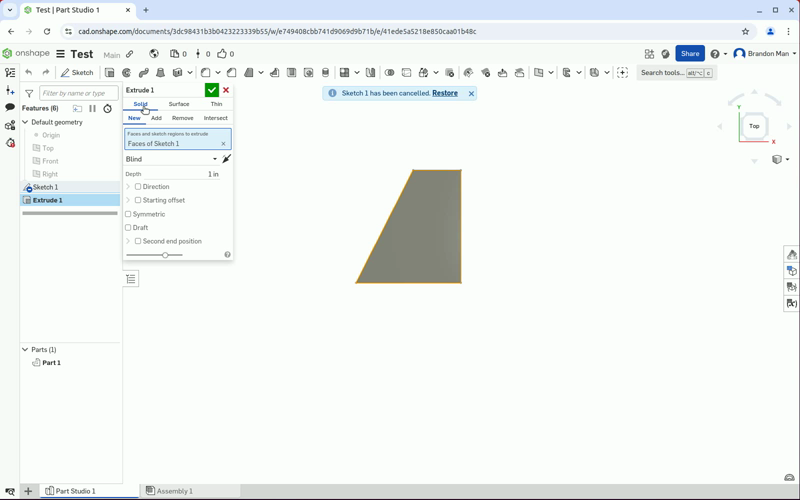
click(143, 106)
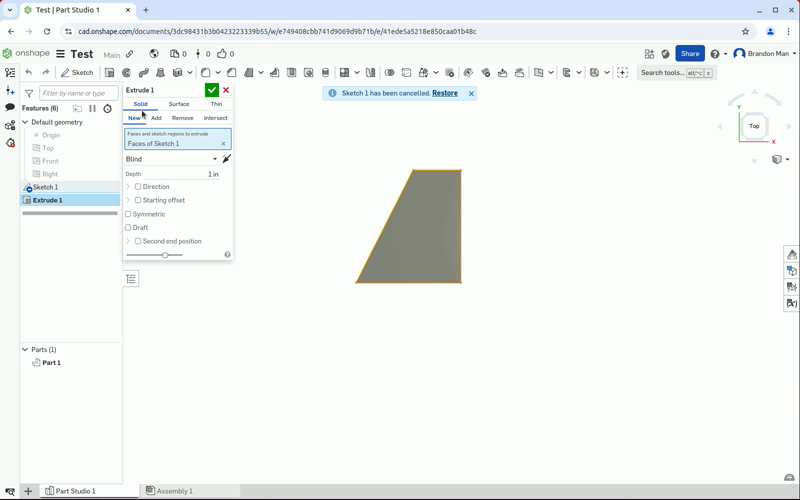
mouse_move(137, 120)
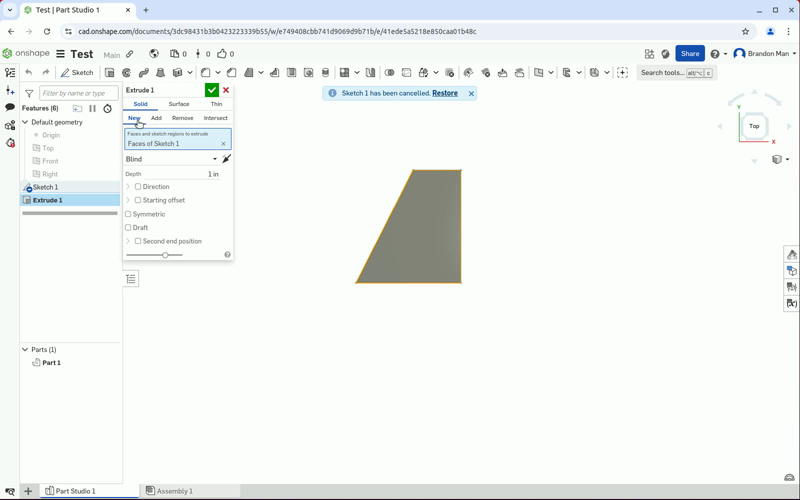
click(137, 120)
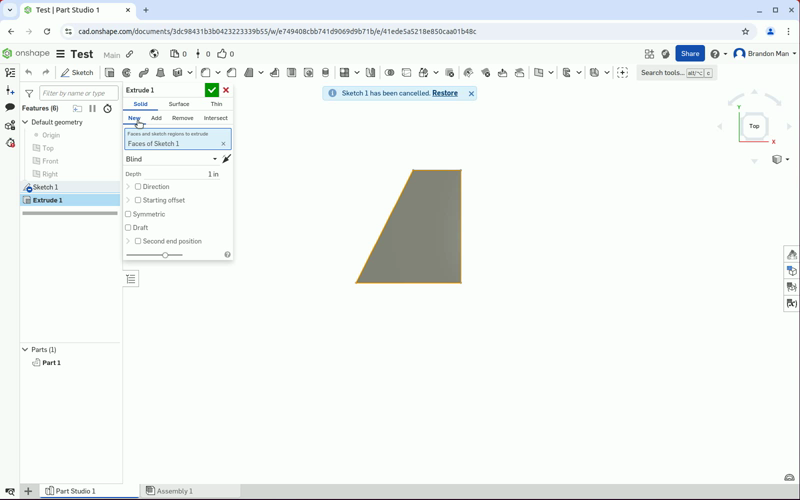
key(tab, 4)
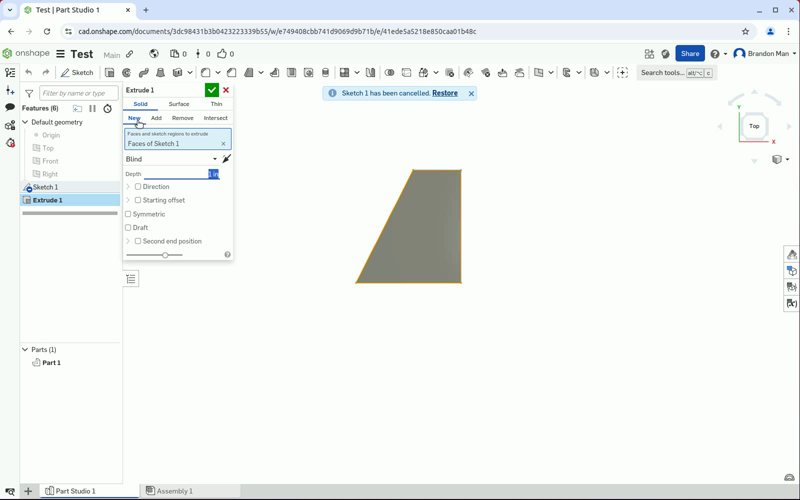
text(22.386)
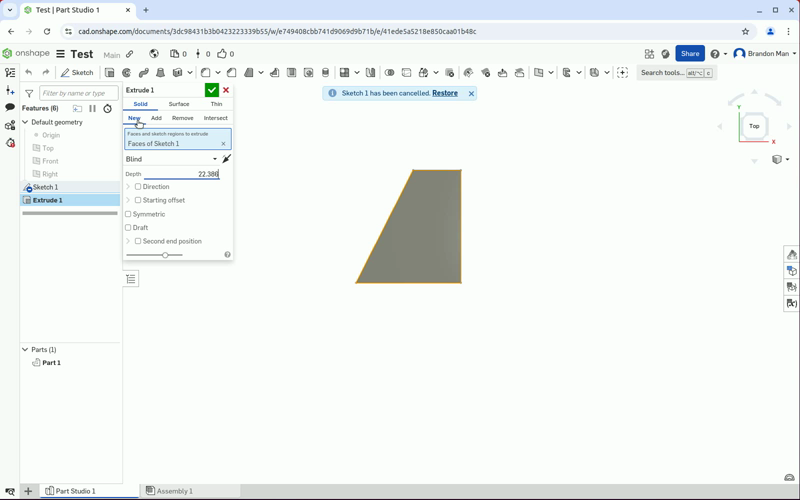
key(enter)
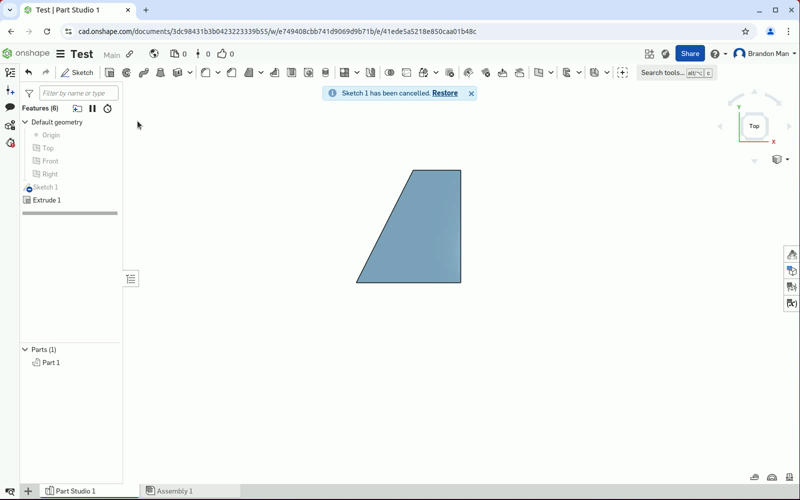
key(shift+h)
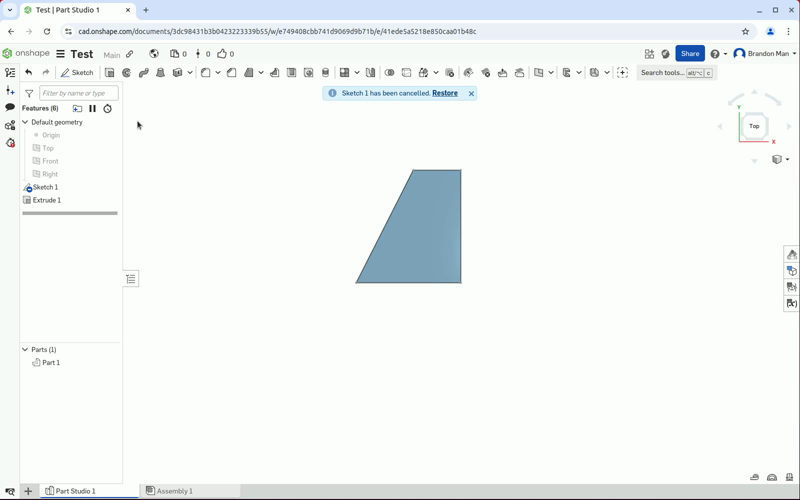
key(shift+h)
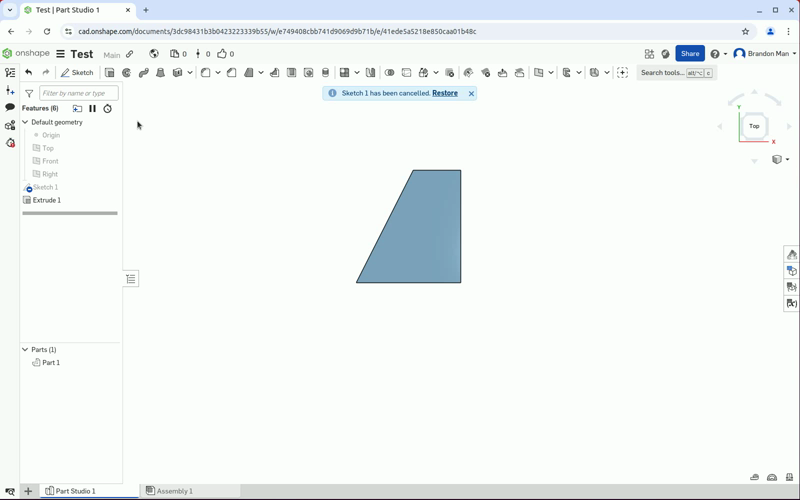
mouse_move(73, 189)
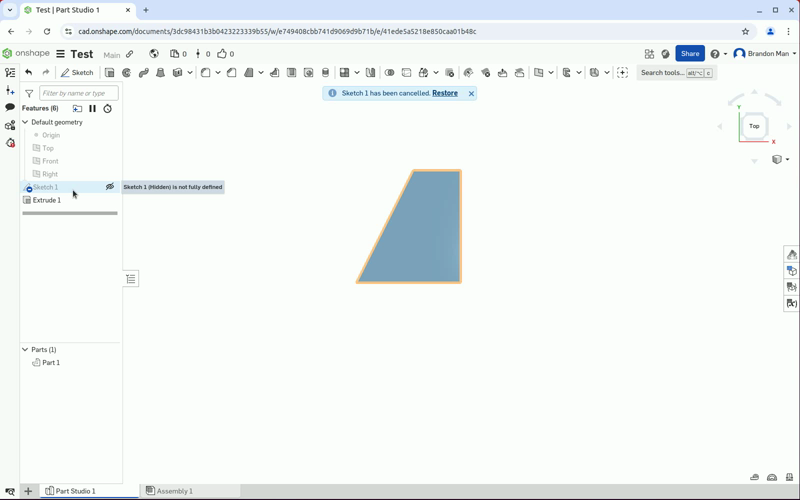
click(73, 189)
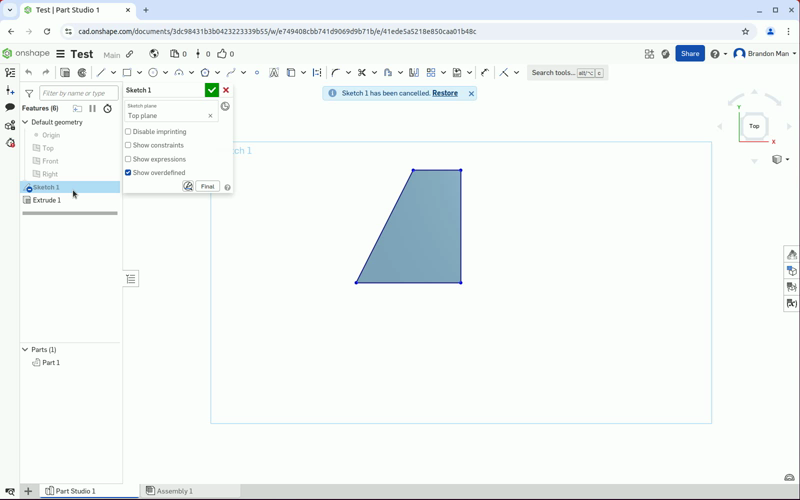
mouse_move(229, 92)
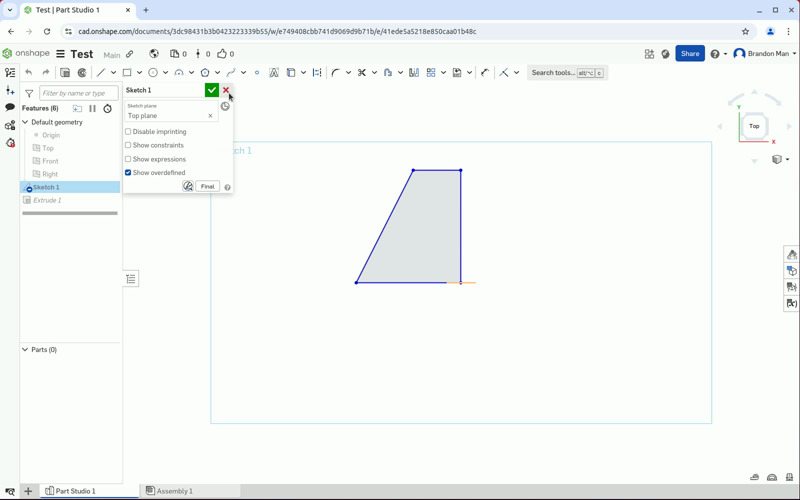
click(229, 92)
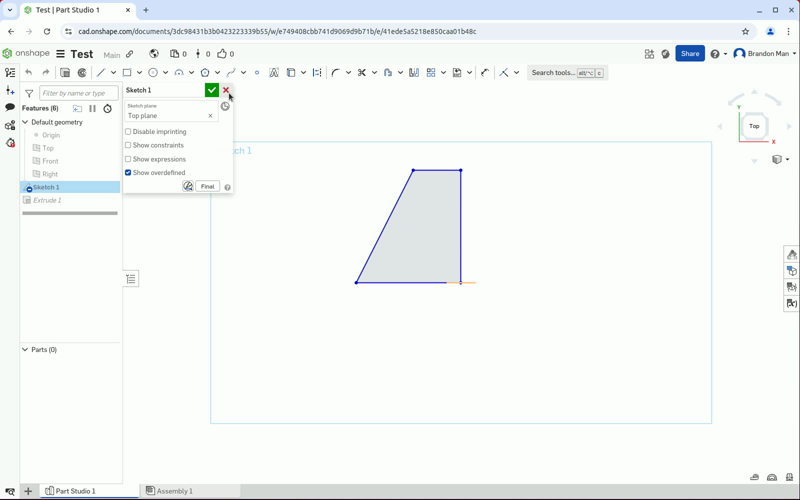
key(shift+s)
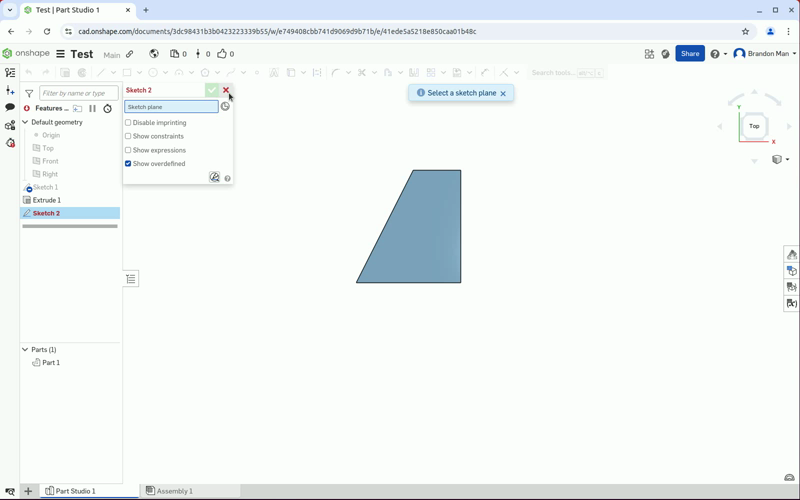
mouse_move(73, 150)
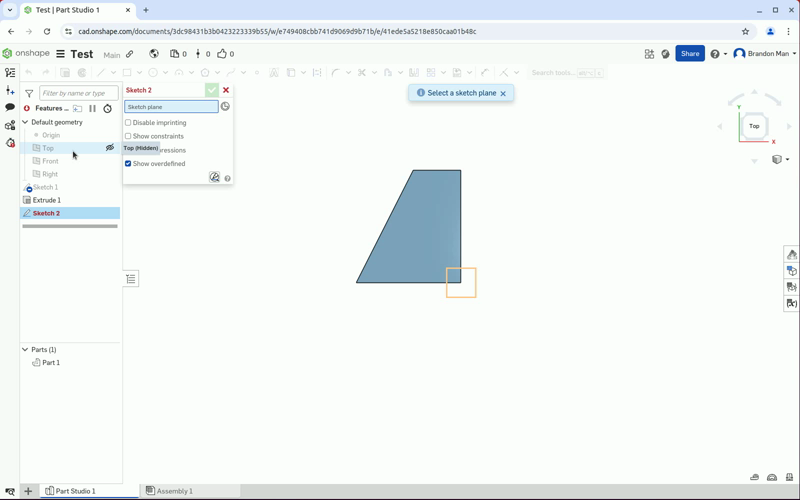
click(73, 150)
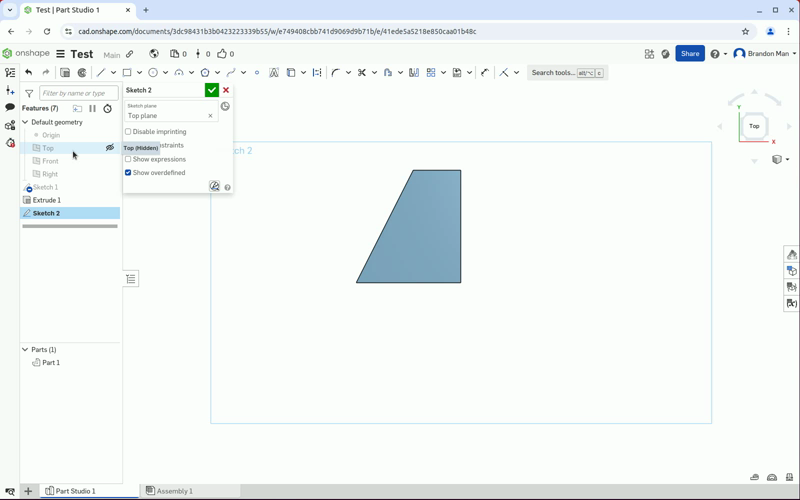
mouse_move(73, 352)
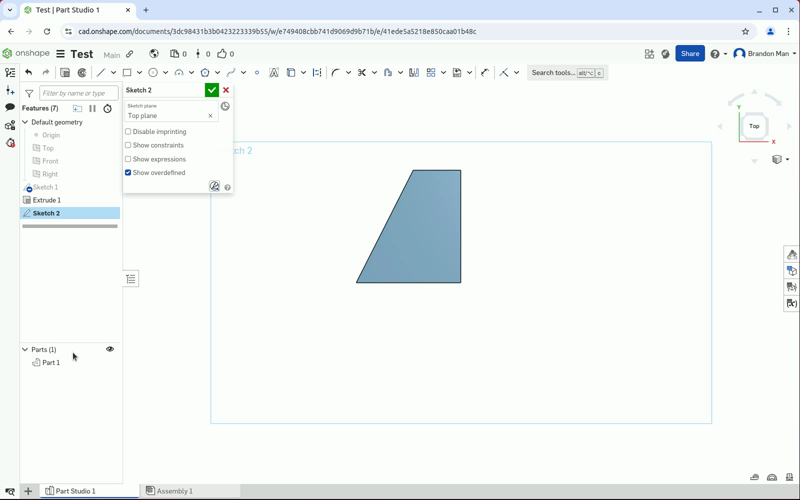
key(y)
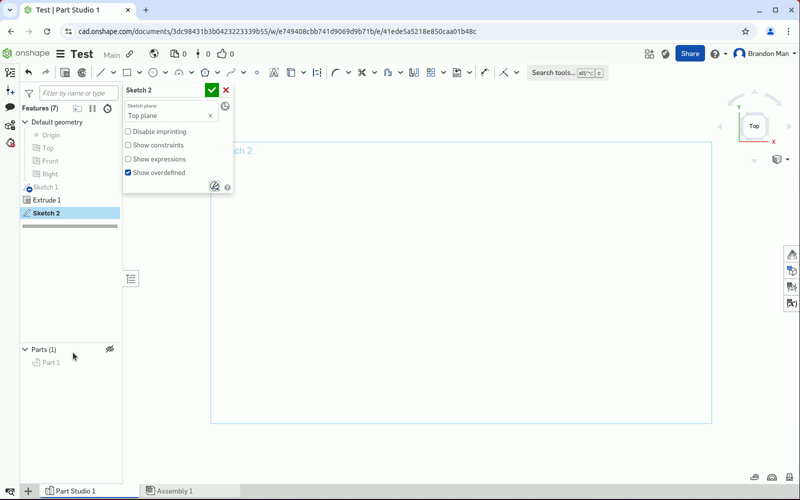
key(l)
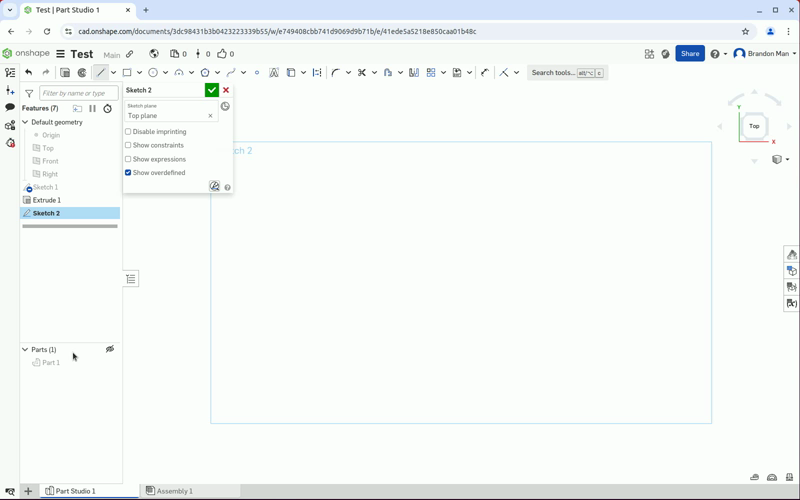
key_down(shift)
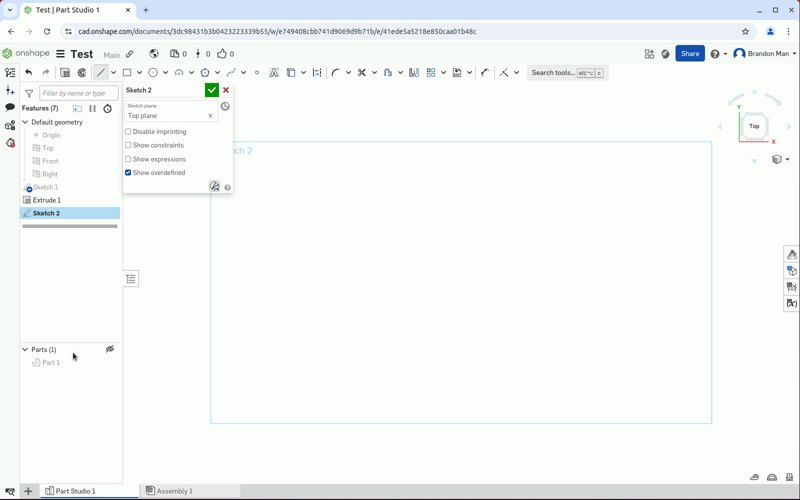
mouse_move(460, 282)
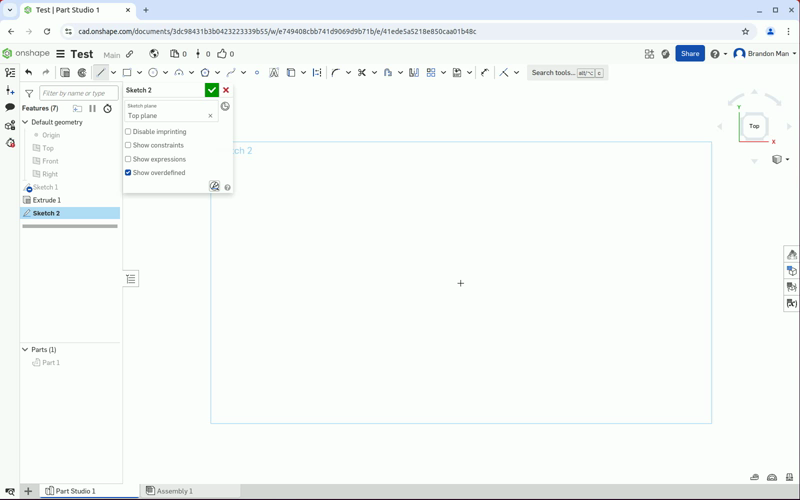
click(460, 282)
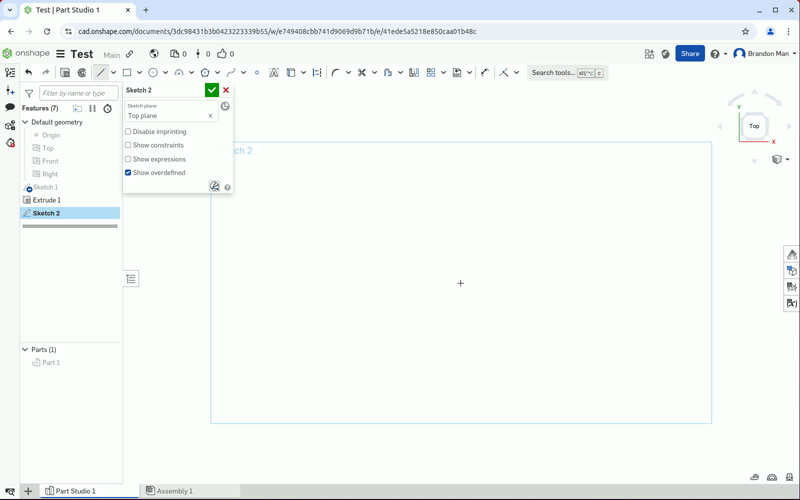
key_up(shift)
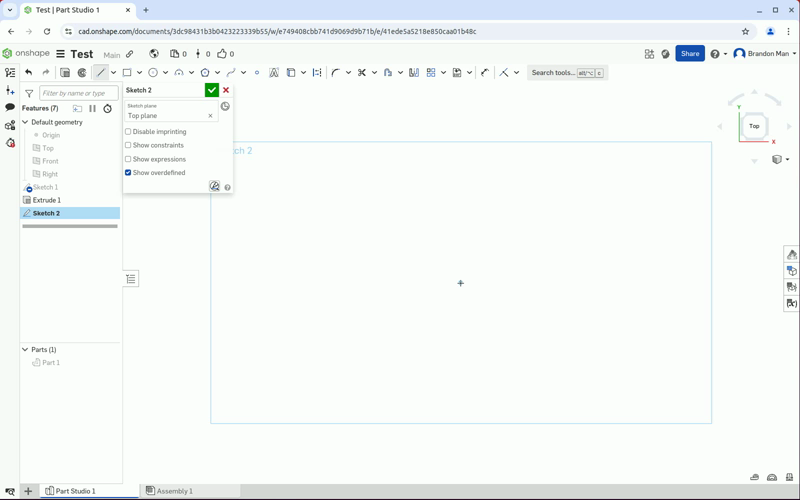
key_down(shift)
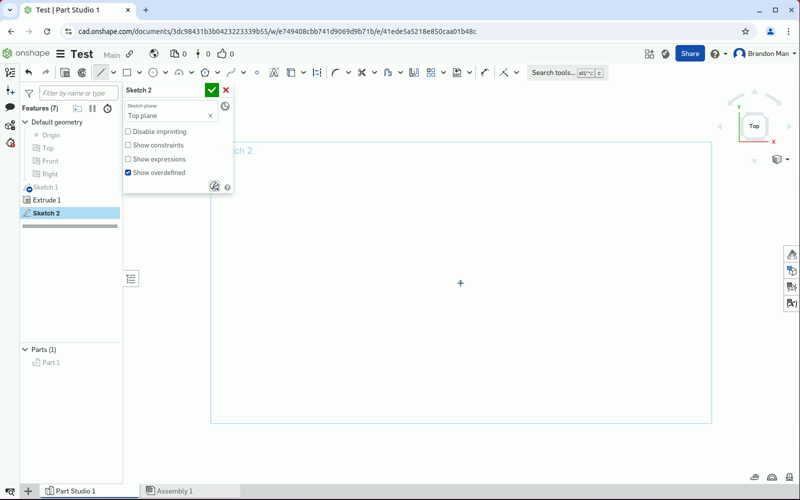
mouse_move(564, 282)
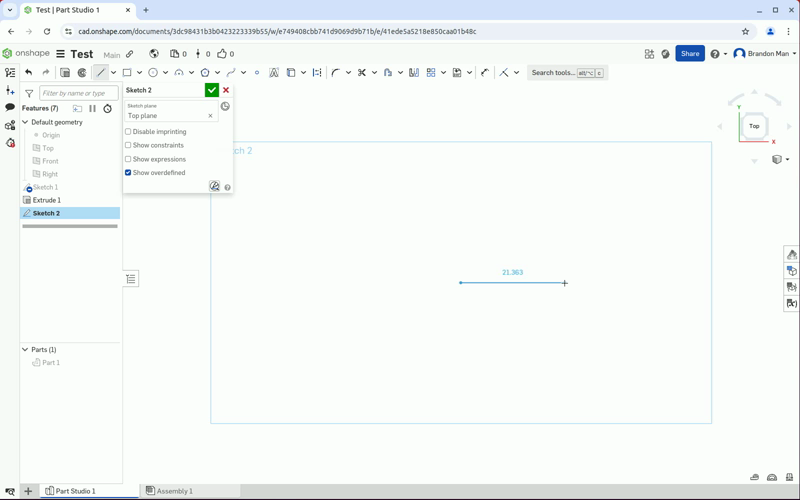
click(564, 282)
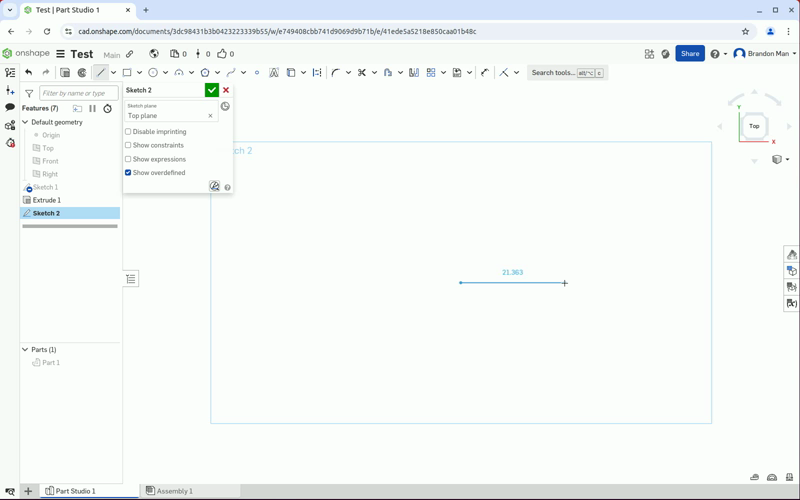
key_up(shift)
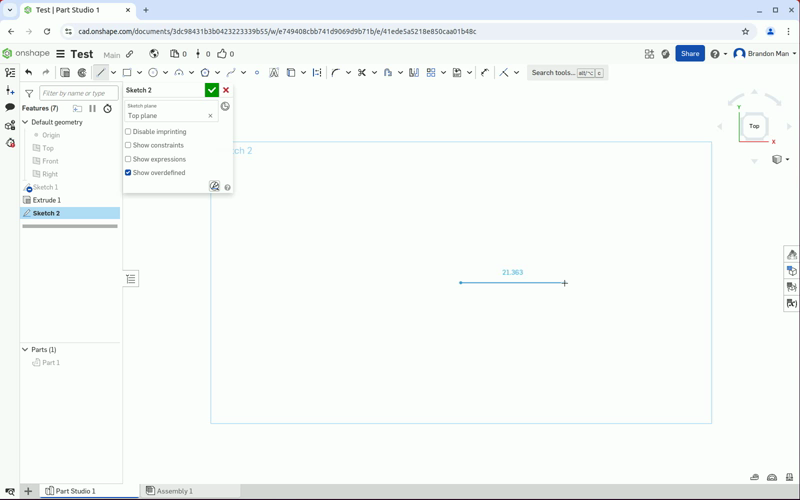
key_down(shift)
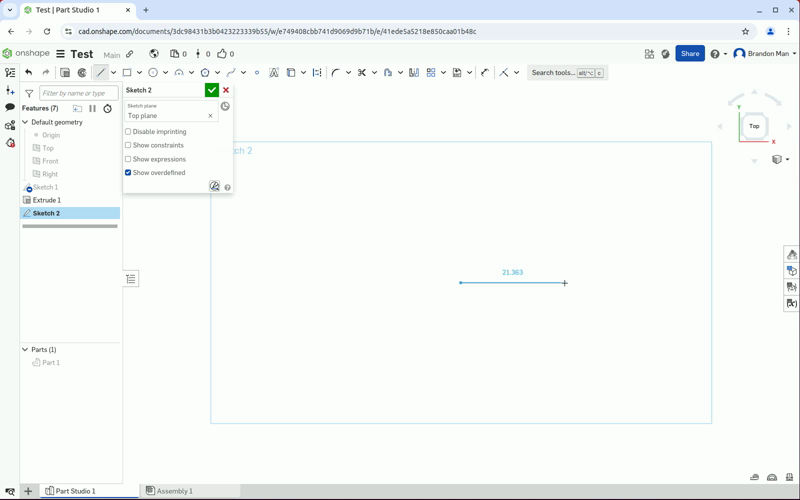
mouse_move(508, 170)
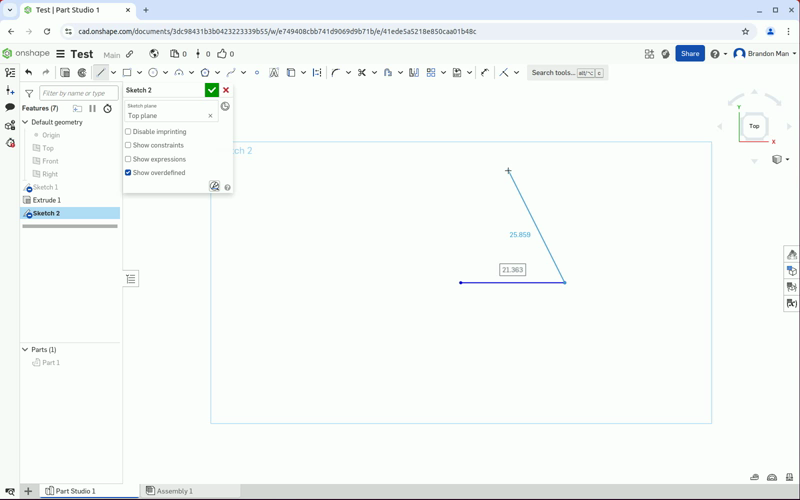
click(508, 170)
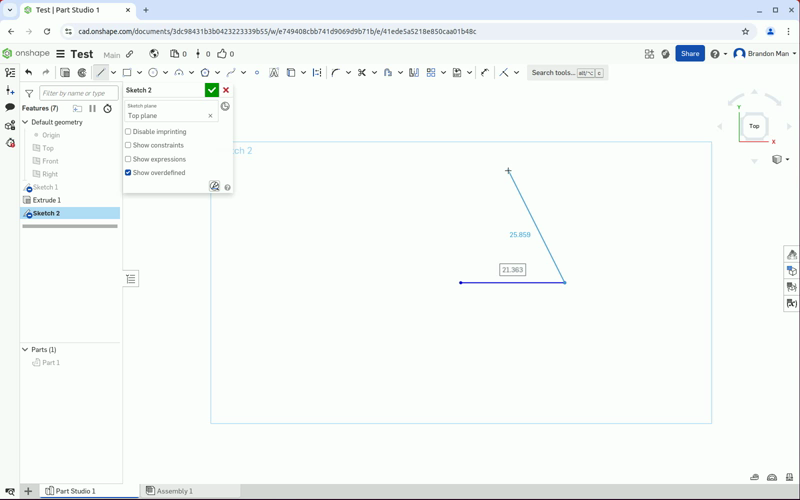
key_up(shift)
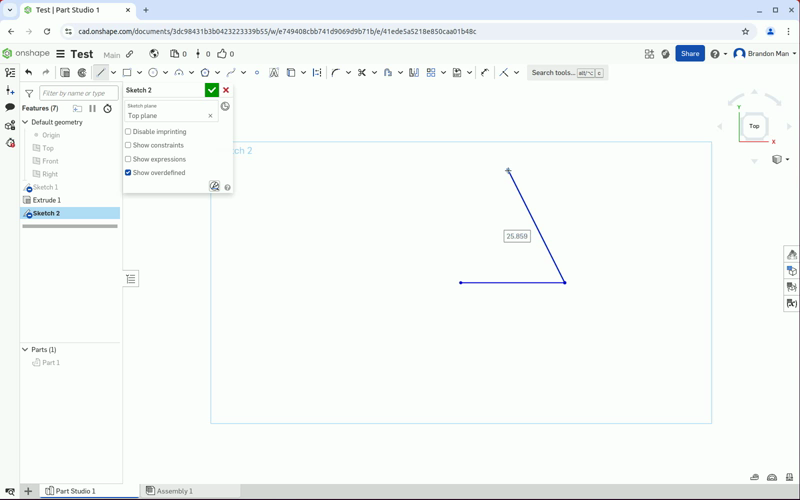
key_down(shift)
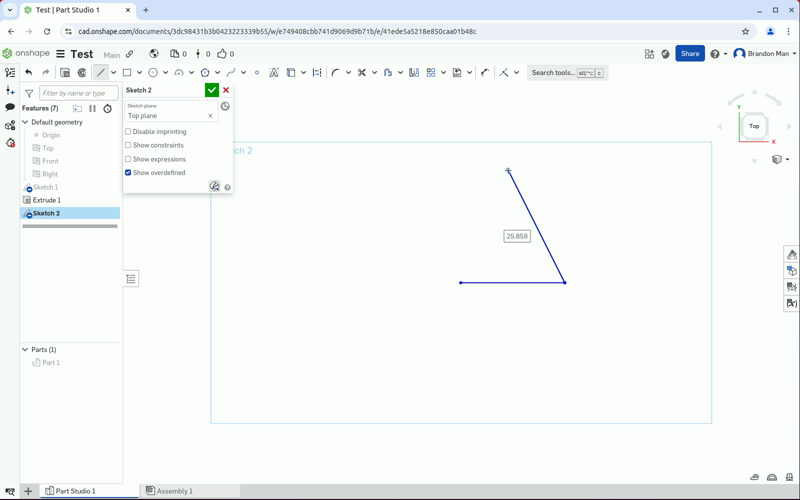
mouse_move(538, 170)
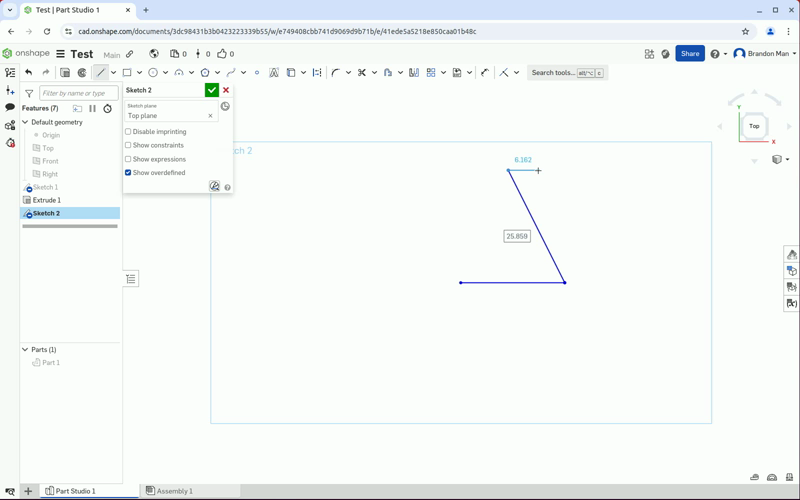
mouse_move(460, 170)
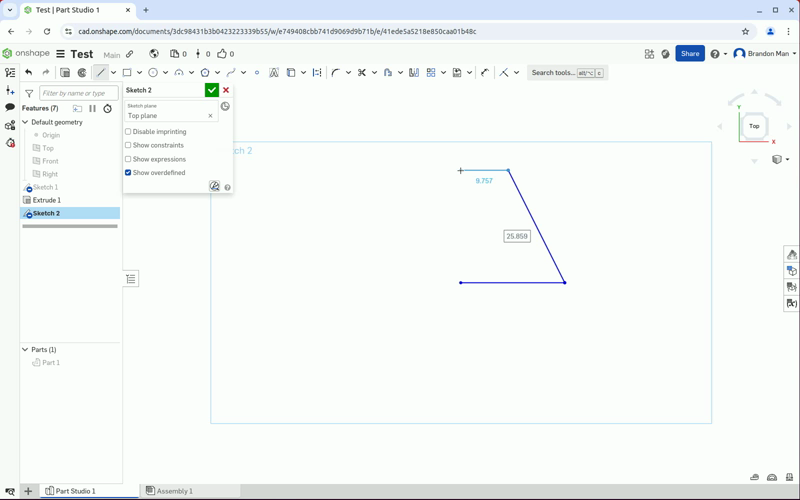
click(460, 170)
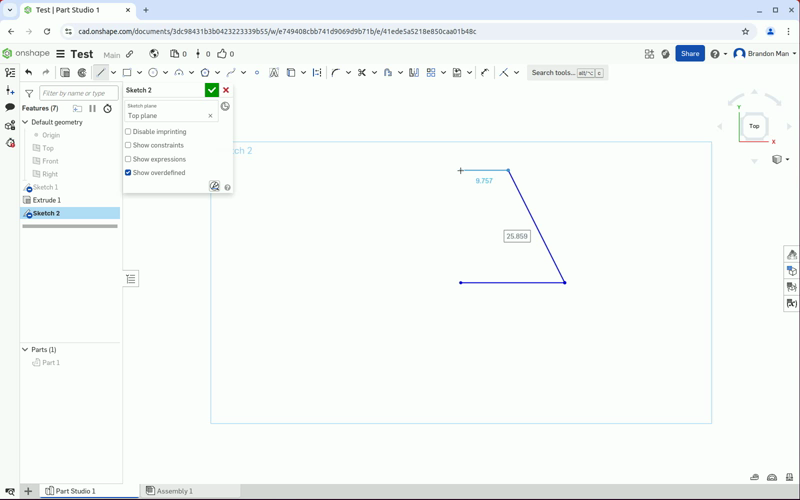
key_up(shift)
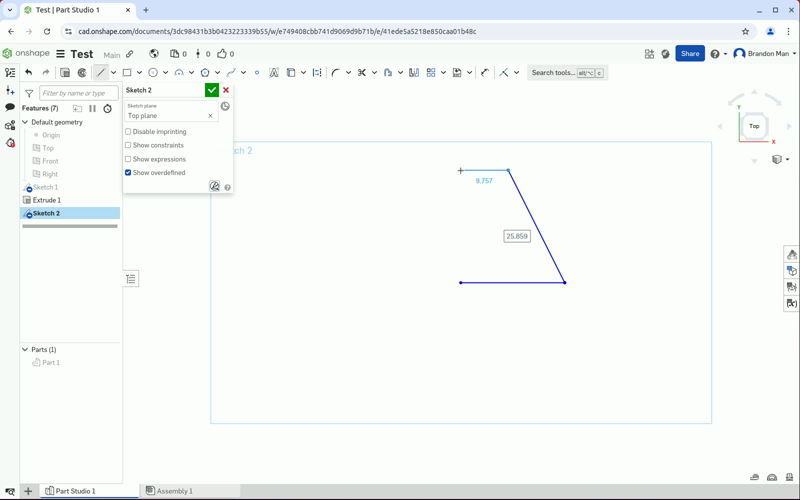
key_down(shift)
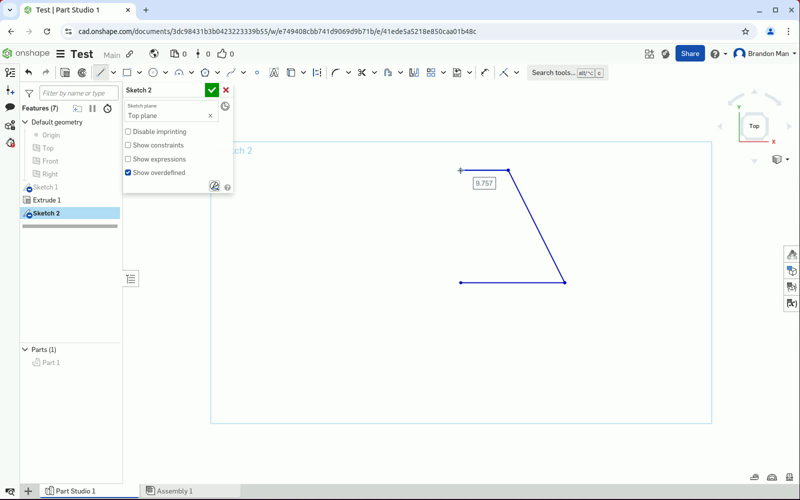
mouse_move(460, 282)
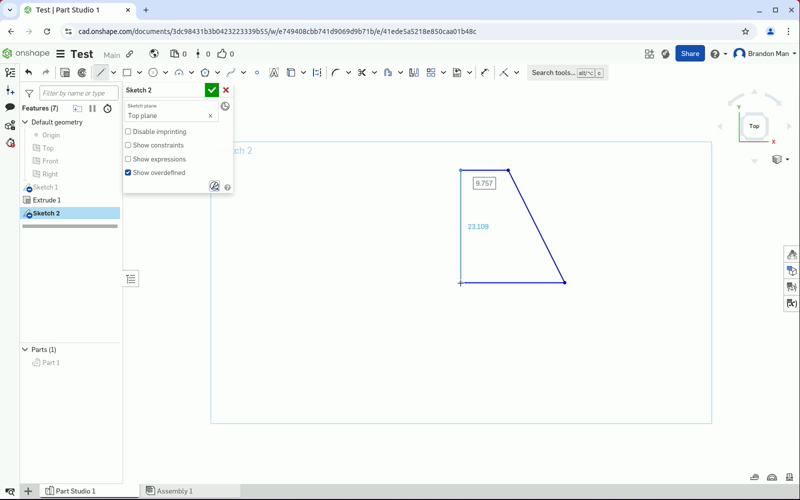
key_up(shift)
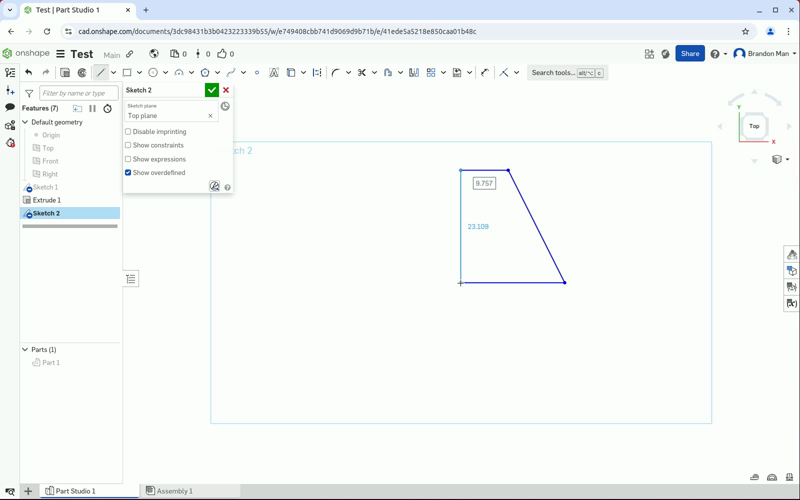
click(460, 282)
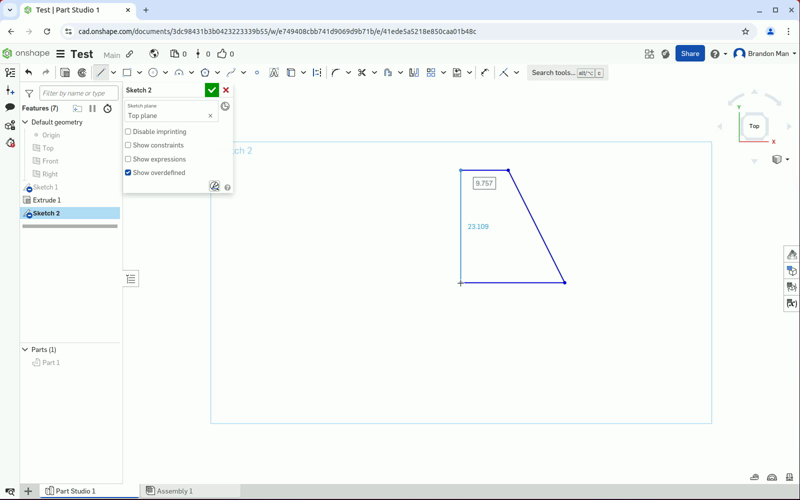
key(esc)
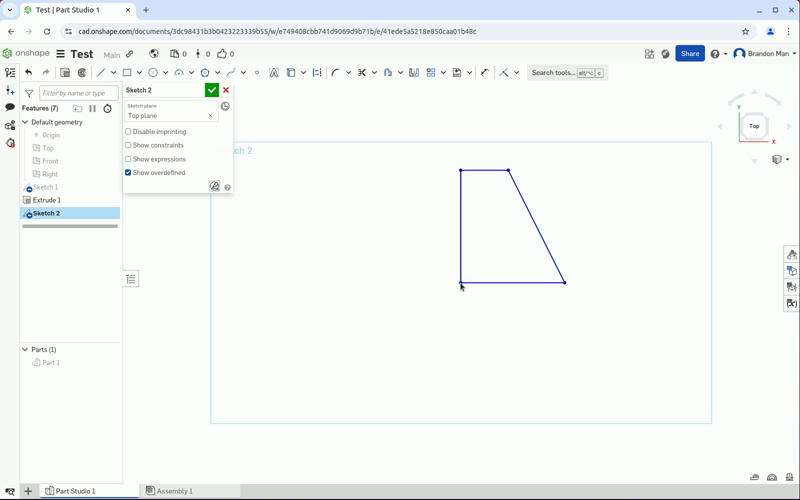
mouse_move(484, 226)
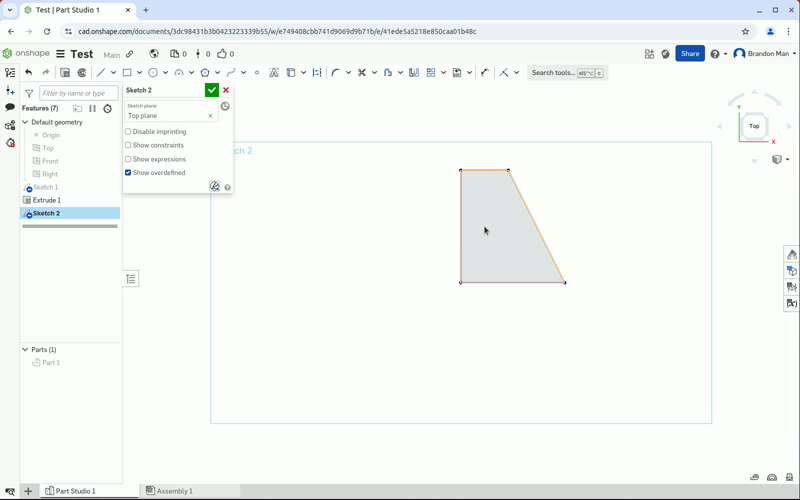
click(484, 226)
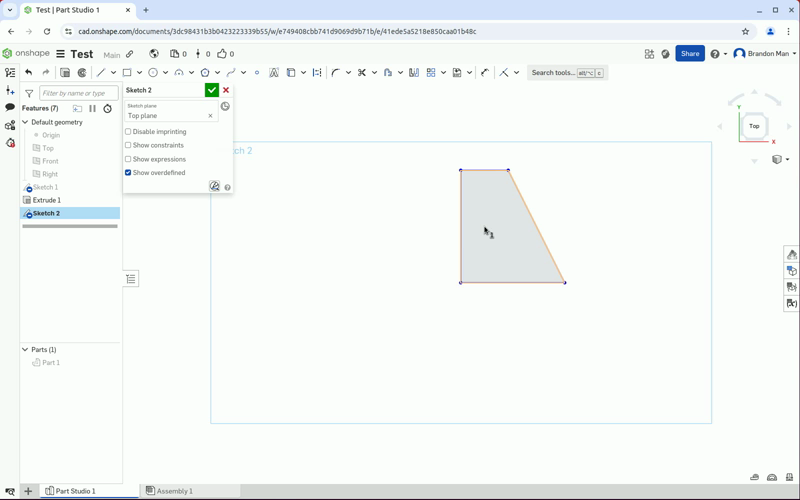
mouse_move(73, 352)
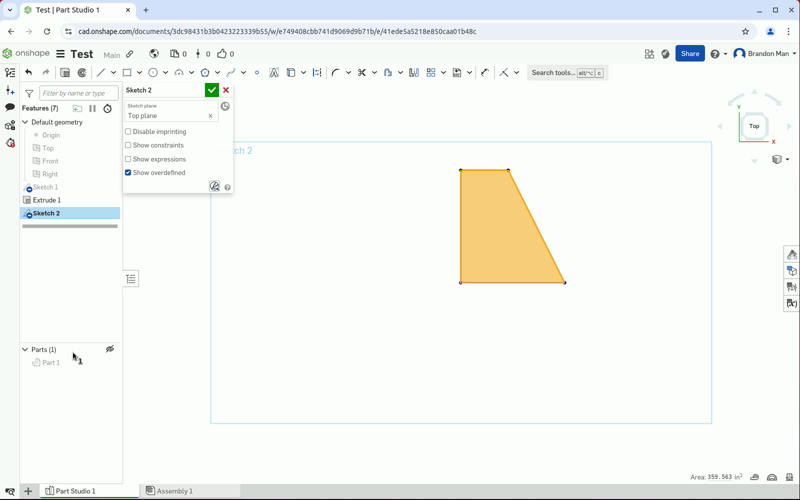
key(shift+y)
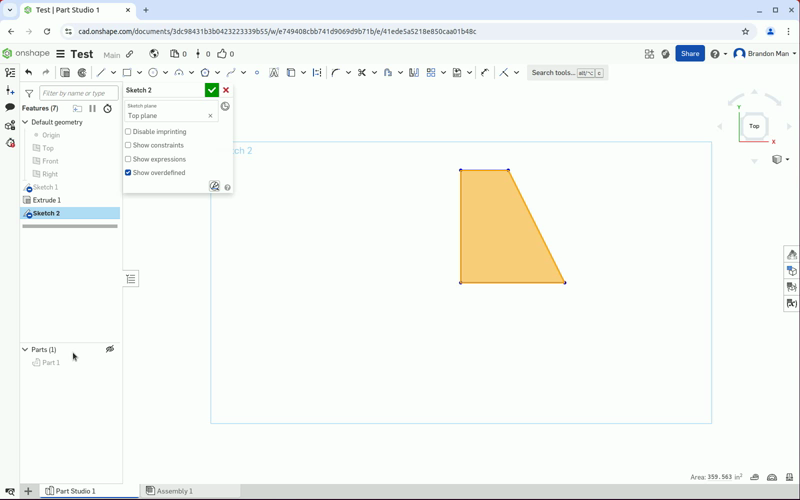
key(shift+e)
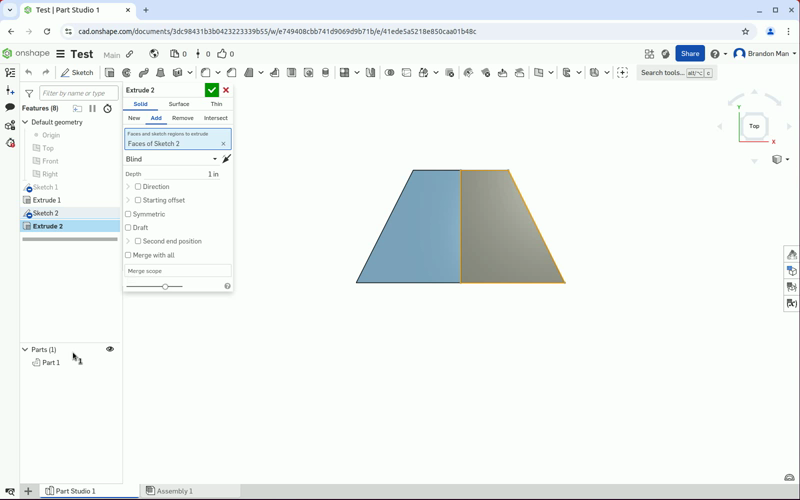
mouse_move(143, 106)
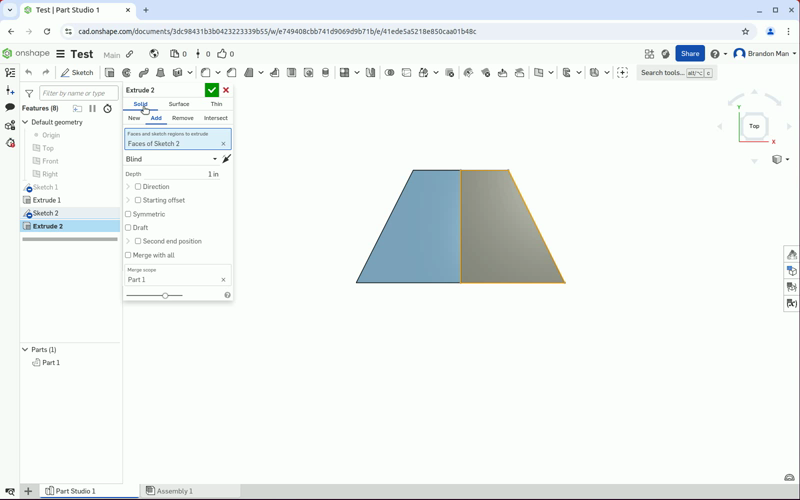
click(143, 106)
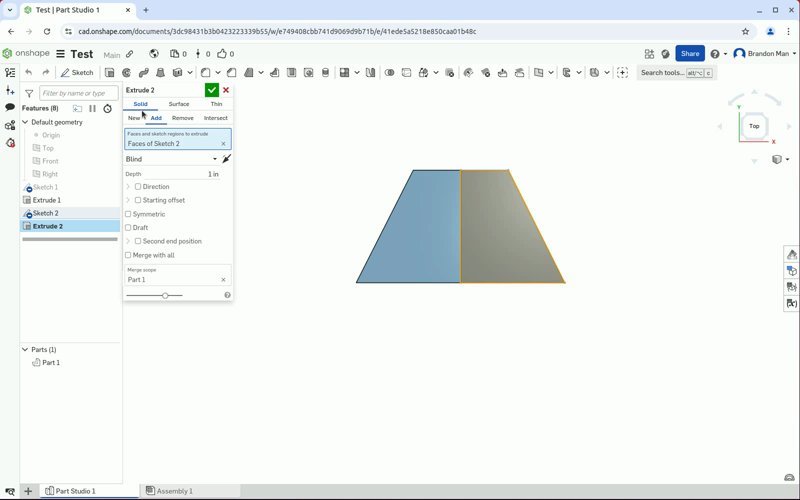
mouse_move(137, 120)
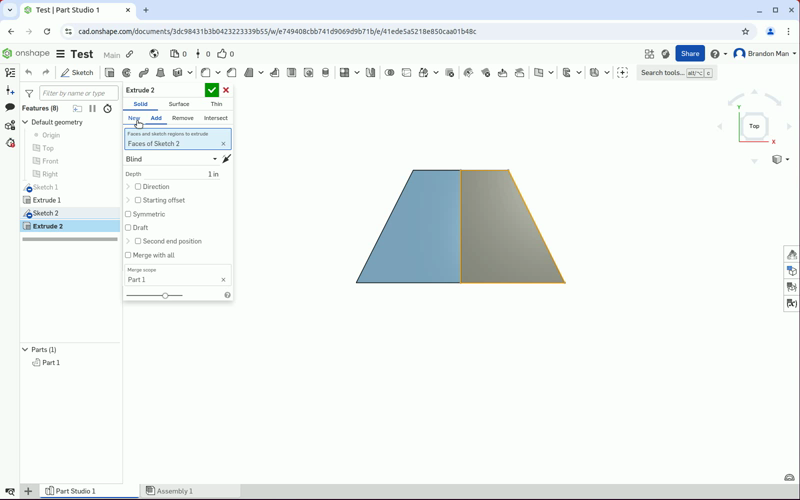
click(137, 120)
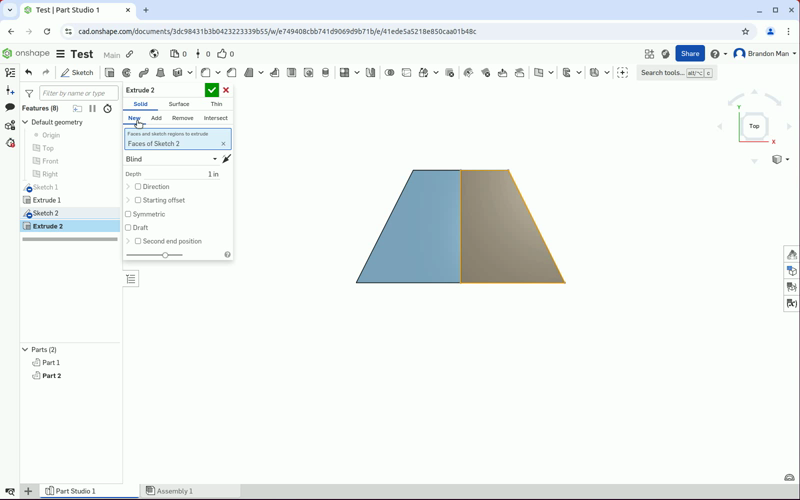
key(tab, 4)
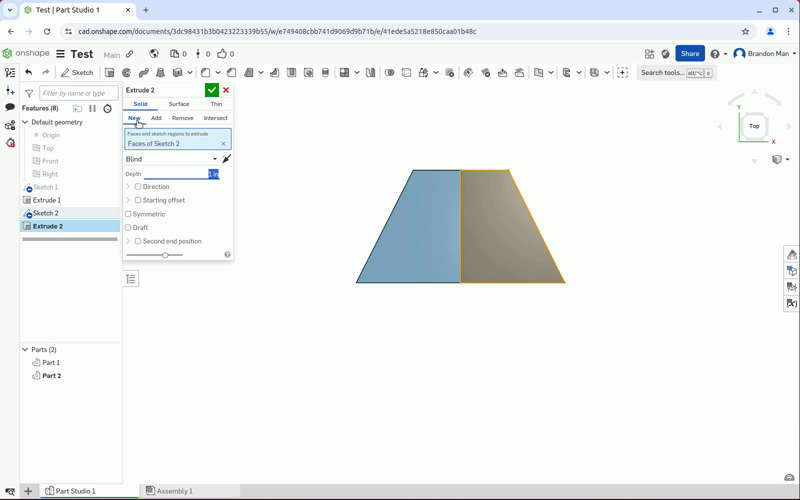
text(22.386)
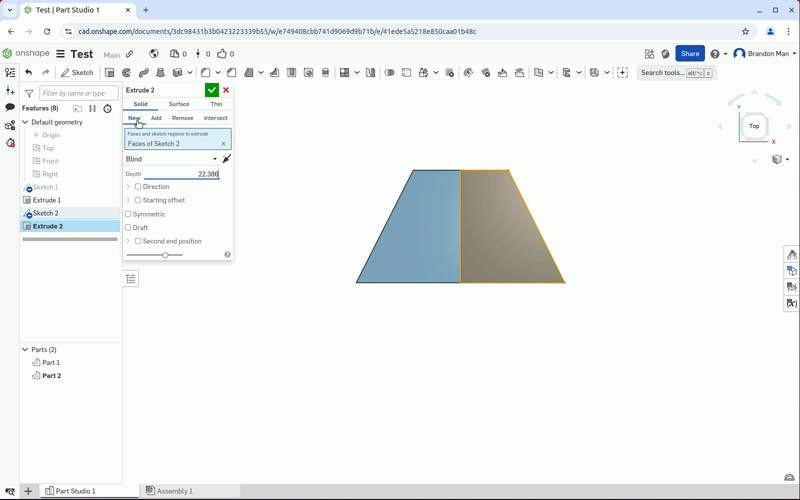
key(enter)
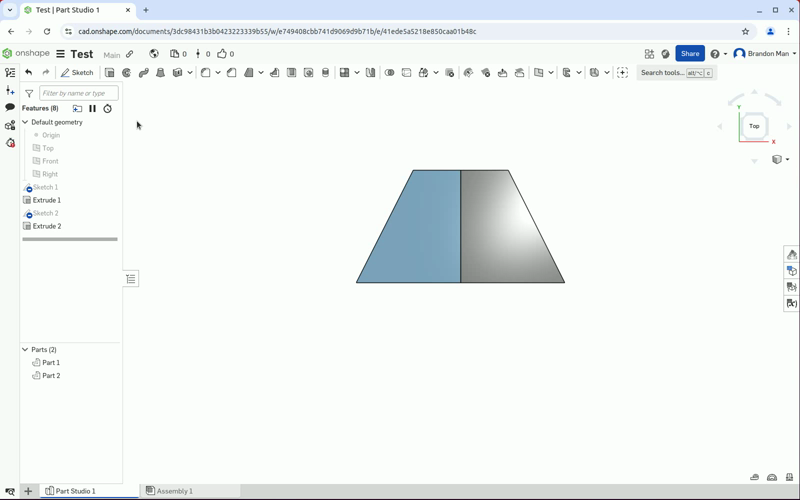
key(shift+h)
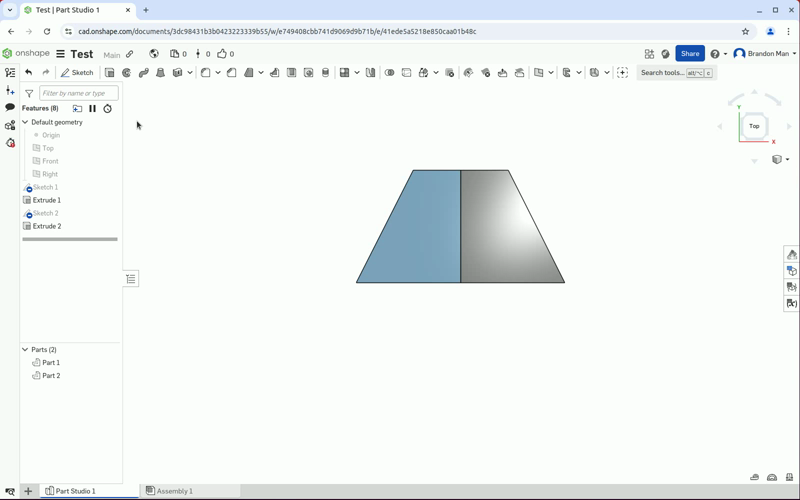
key(shift+h)
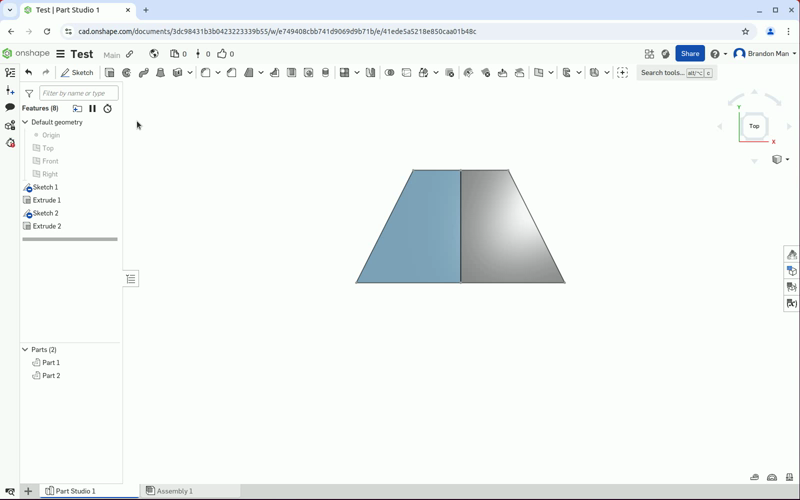
key(shift+7)
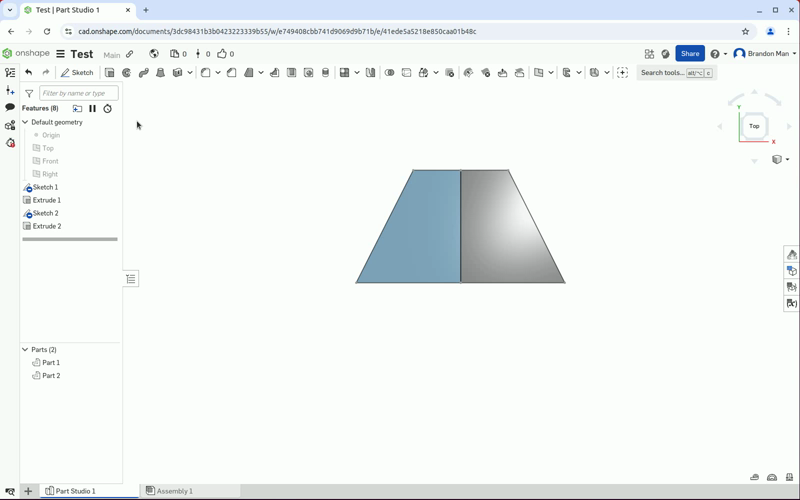
key(up, 3)
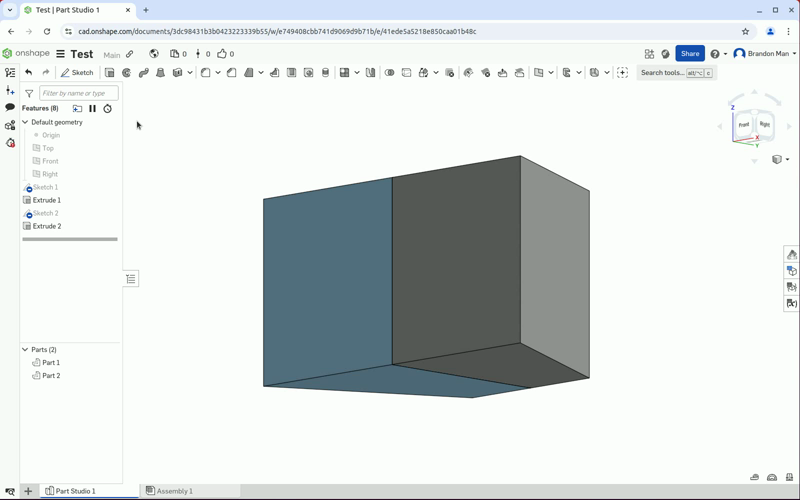
key(left, 3)
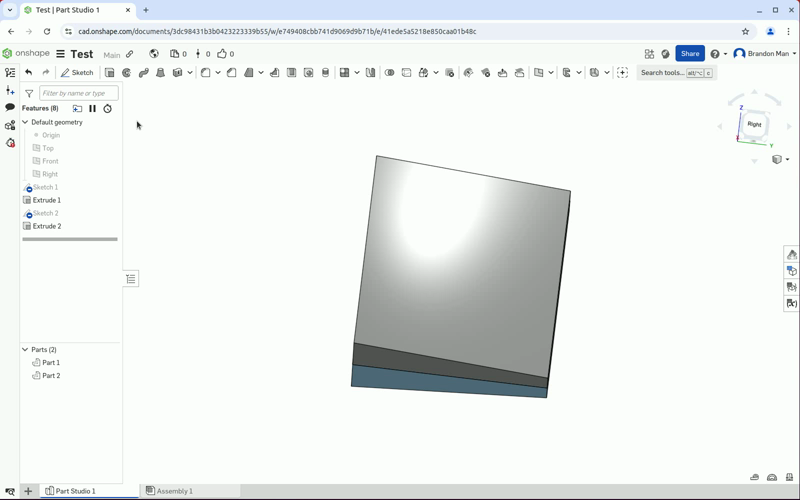
key(right, 3)
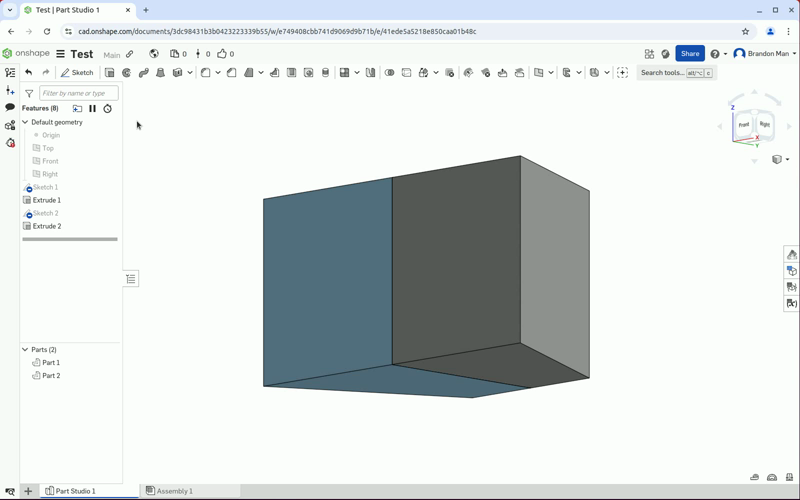
key(down, 3)
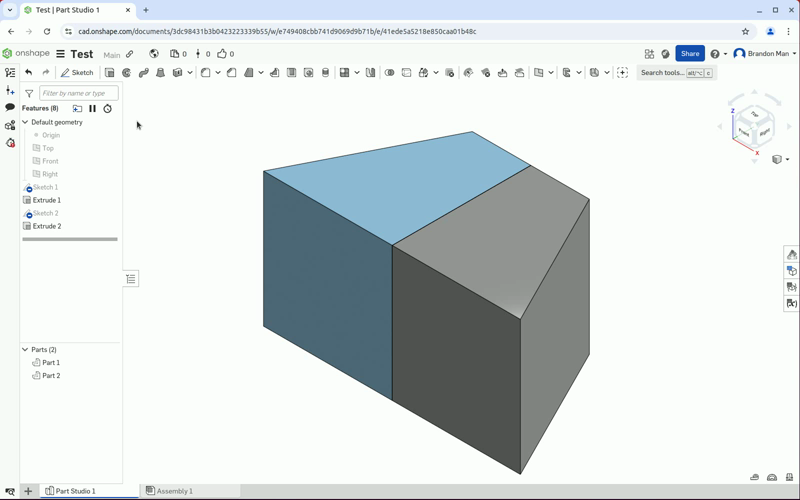
mouse_move(73, 189)
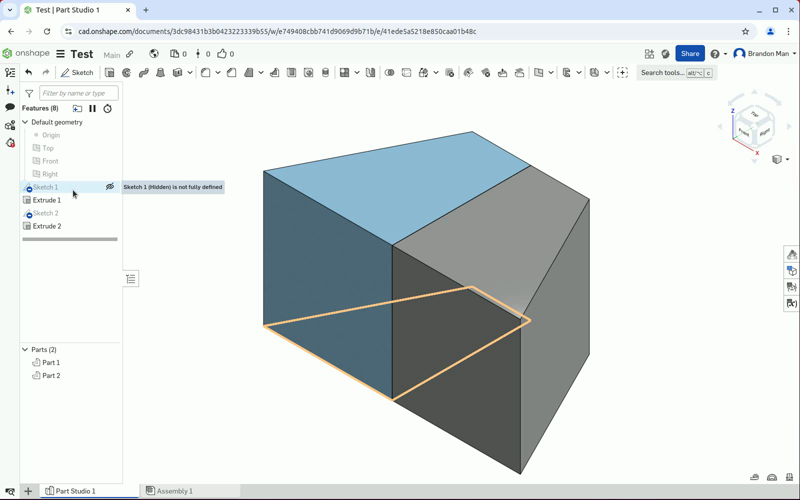
click(73, 189)